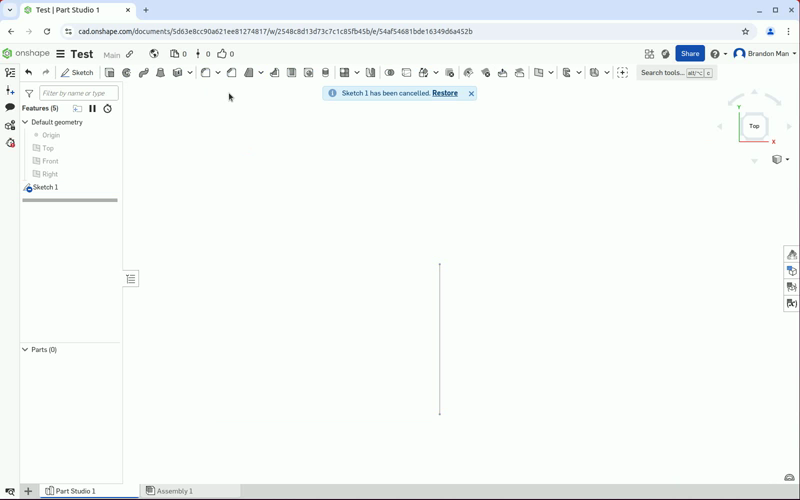
key(shift+h)
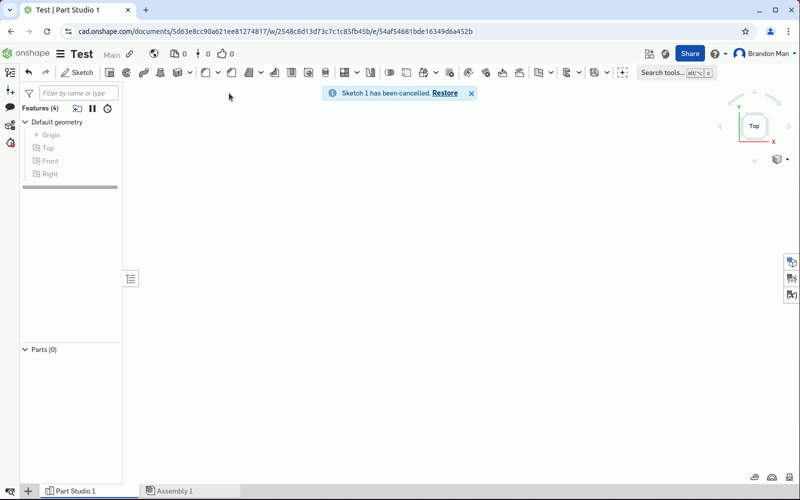
mouse_move(73, 352)
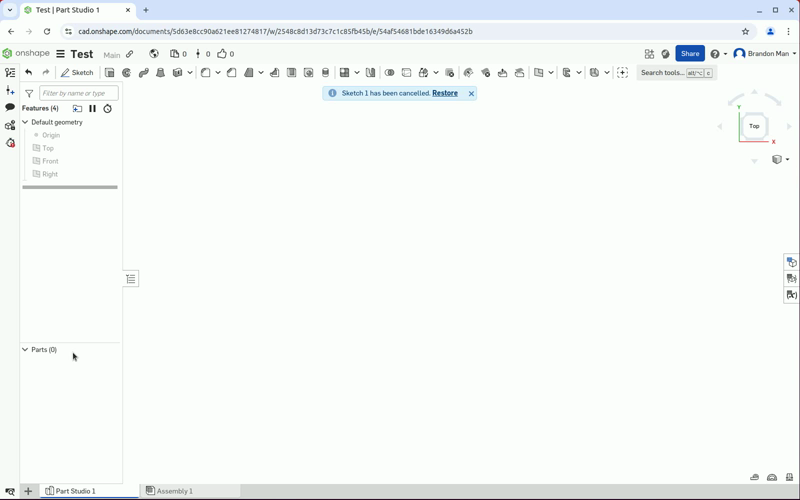
key(y)
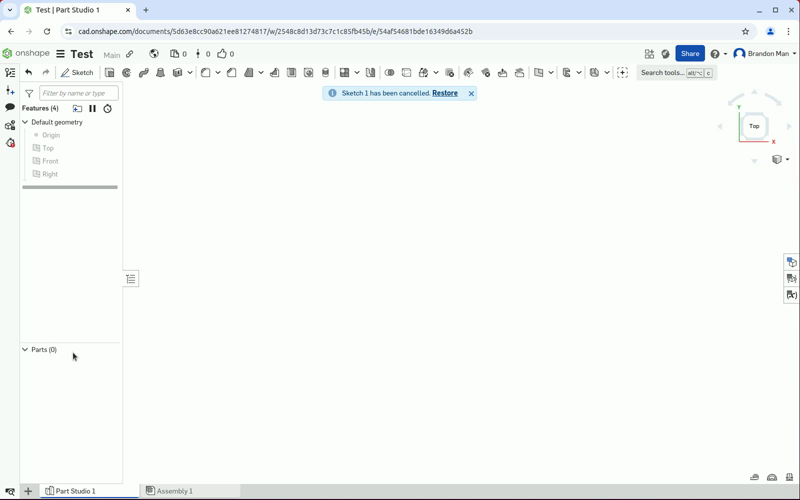
key(shift+p)
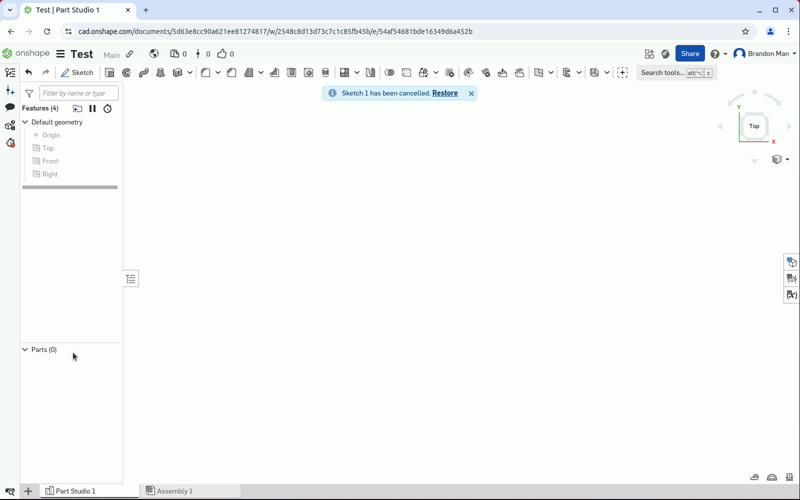
key(space)
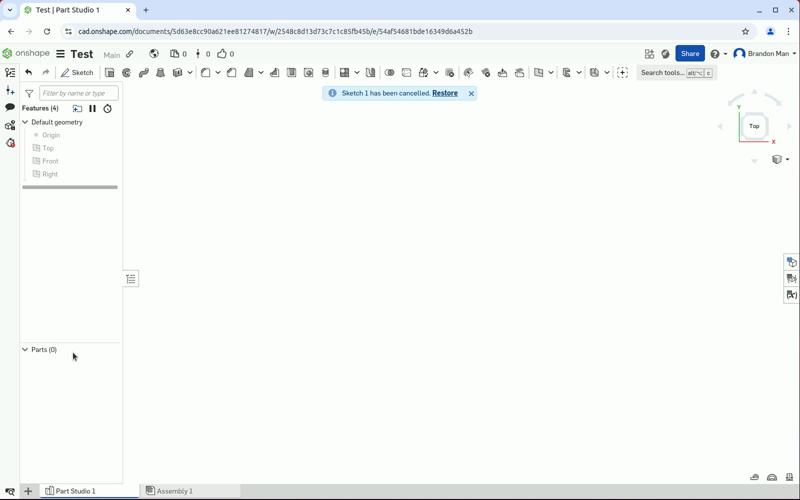
key_down(shift)
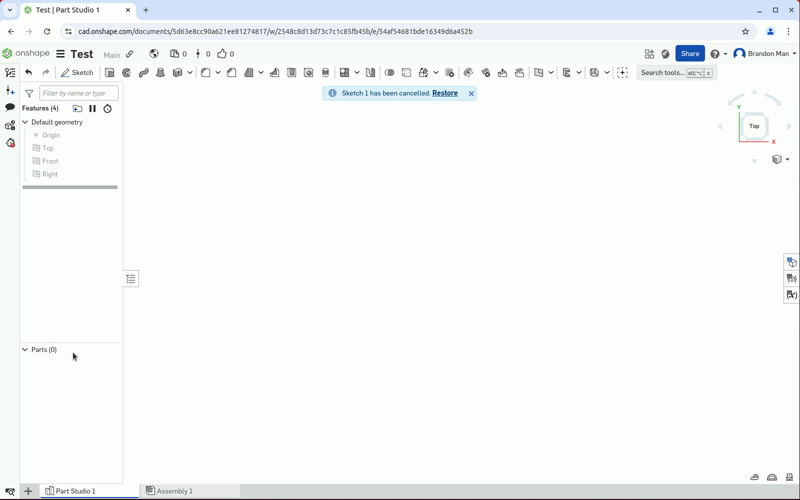
key(up)
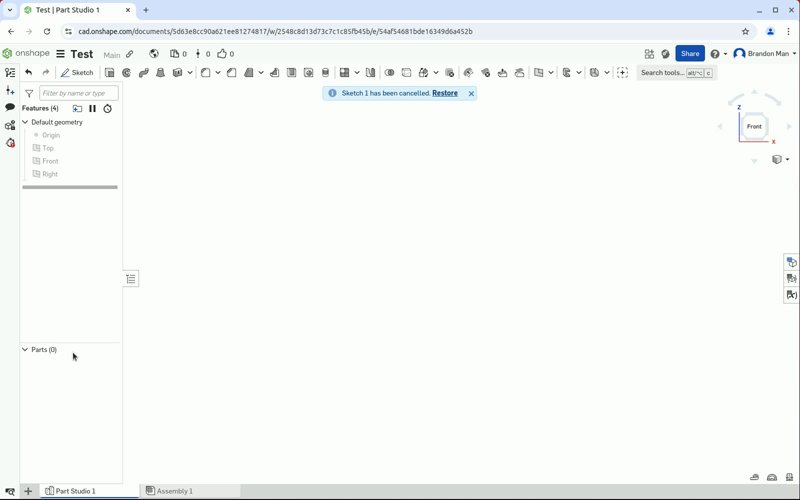
key_up(shift)
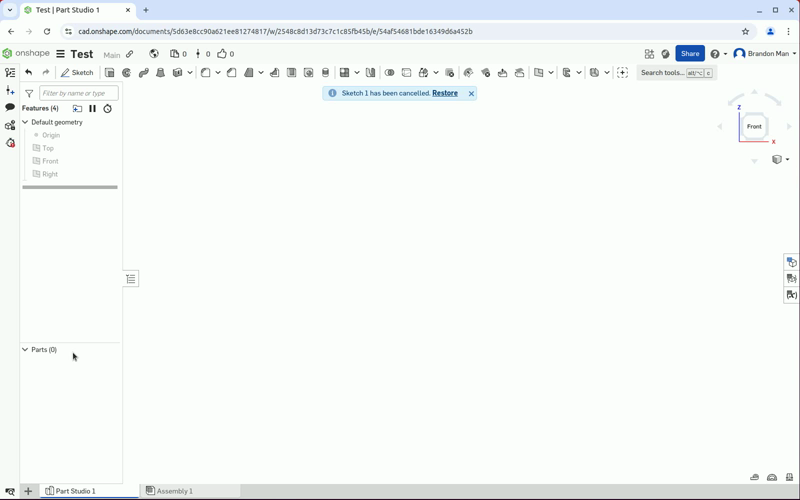
mouse_move(73, 352)
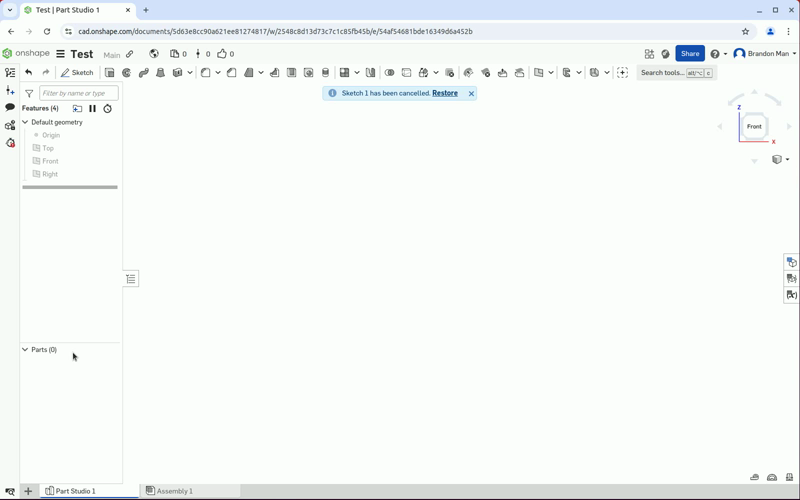
key(shift+y)
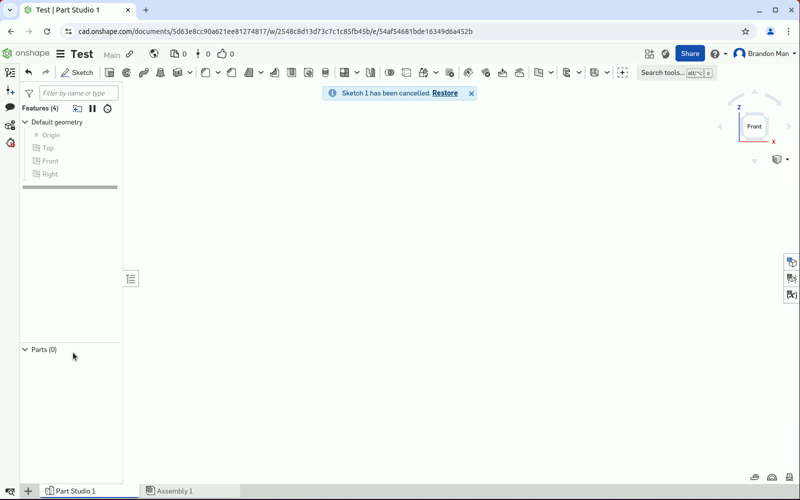
key(shift+s)
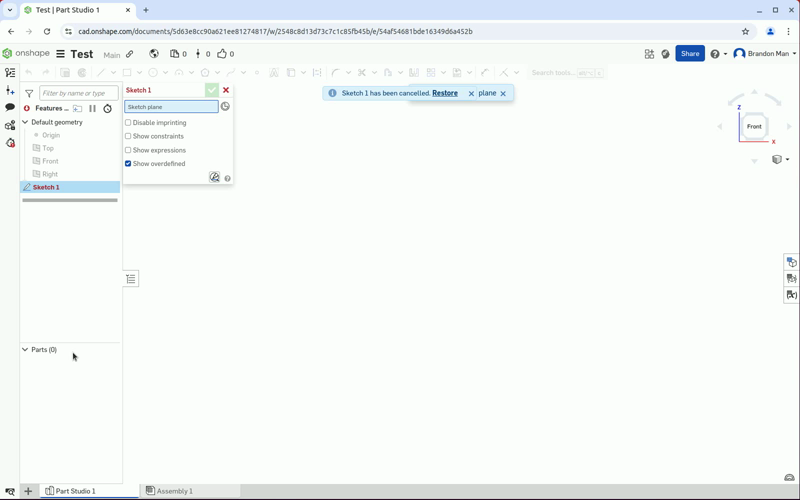
mouse_move(73, 163)
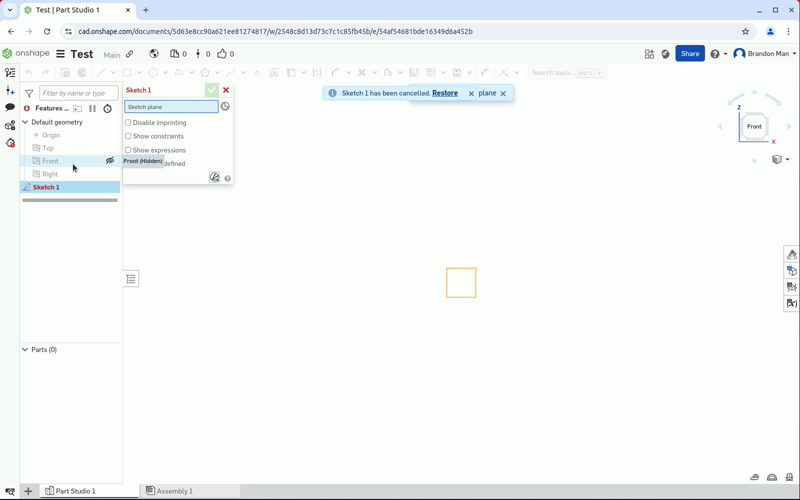
click(73, 163)
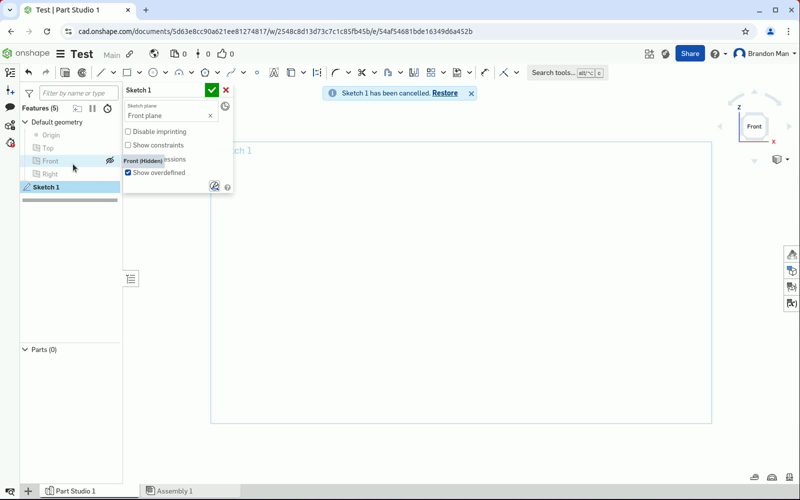
mouse_move(73, 352)
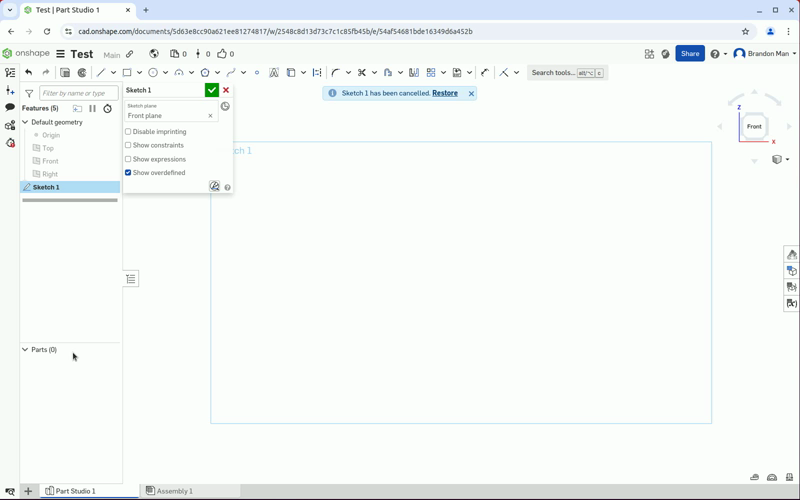
key(y)
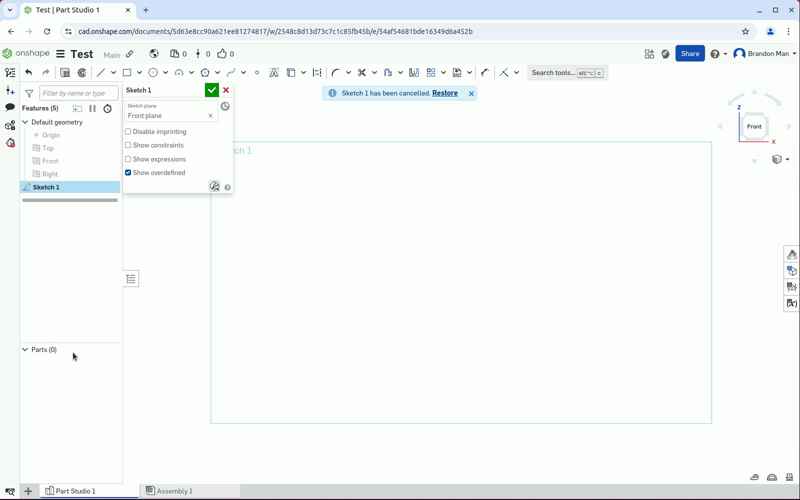
key(l)
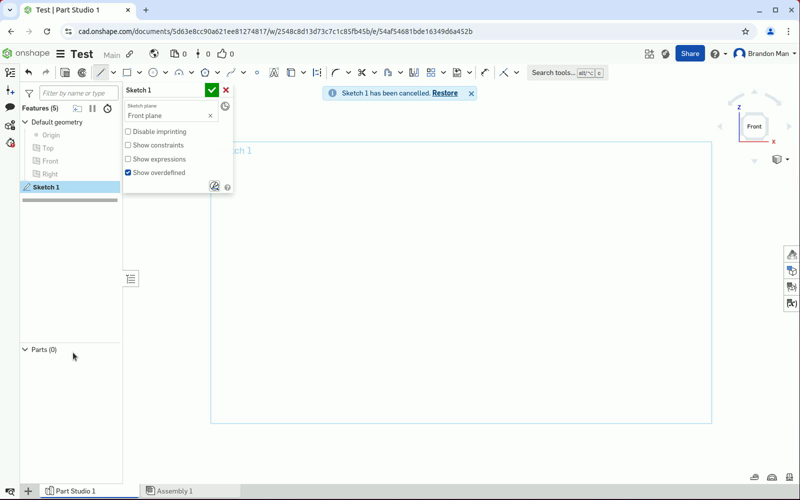
key_down(shift)
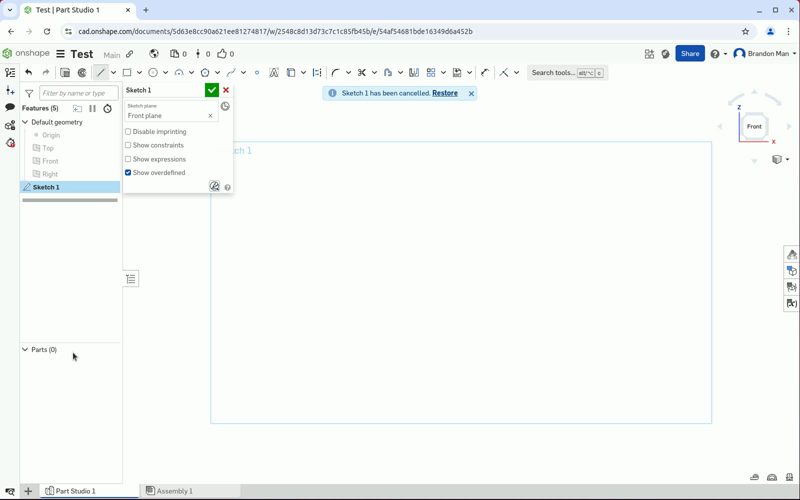
mouse_move(348, 351)
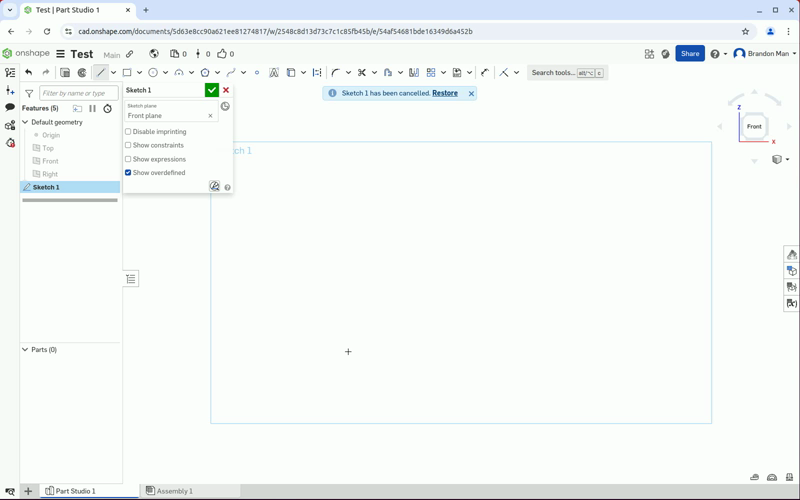
click(348, 351)
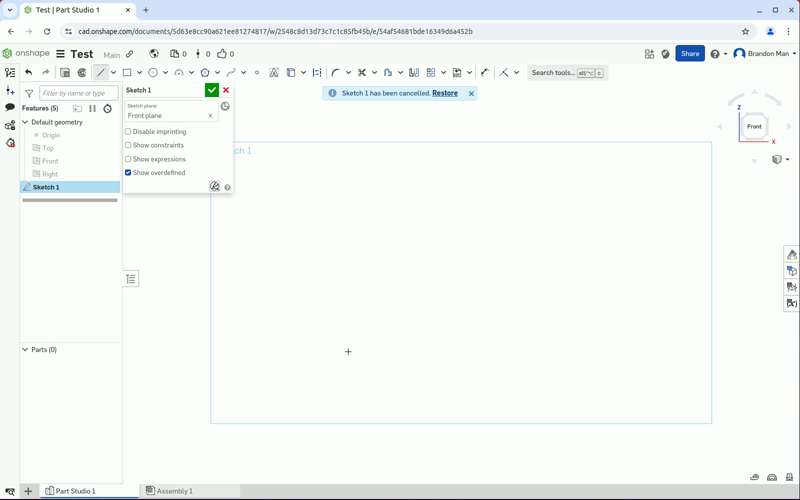
key_up(shift)
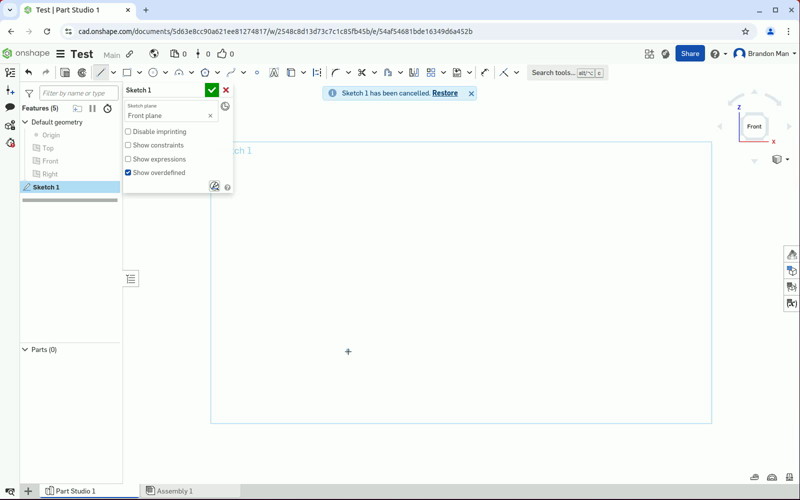
key_down(shift)
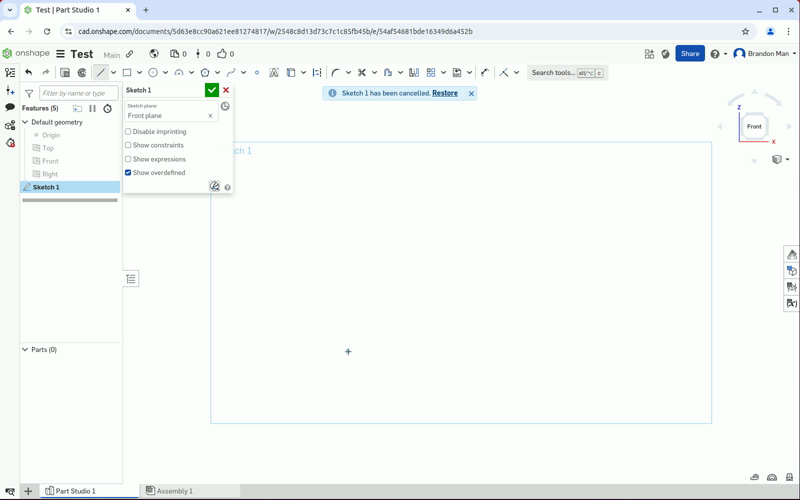
mouse_move(572, 351)
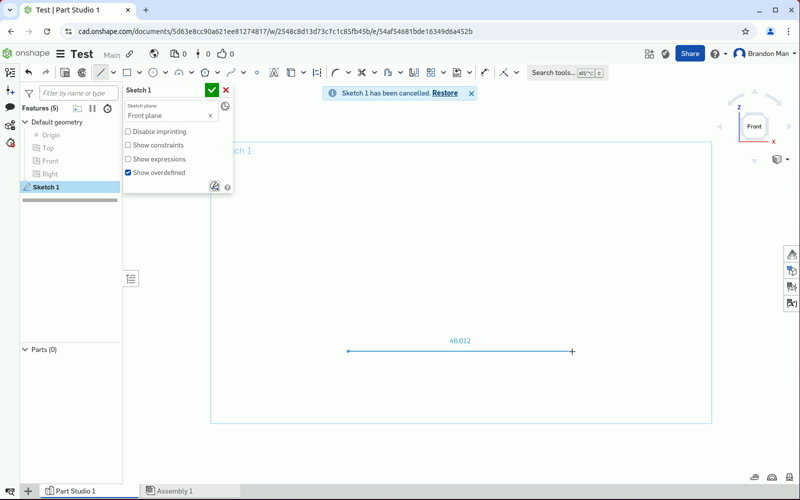
click(572, 351)
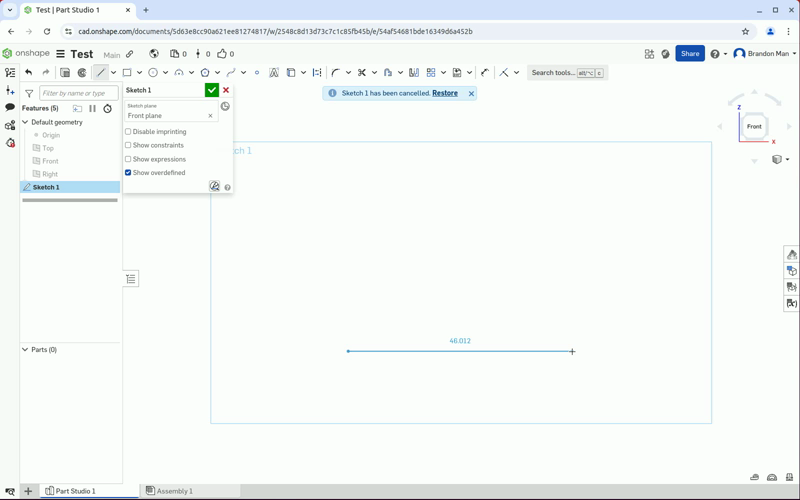
key_up(shift)
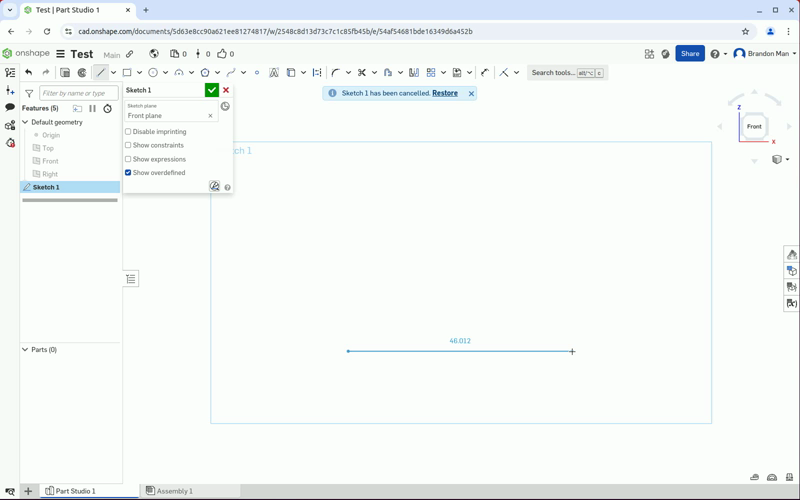
key_down(shift)
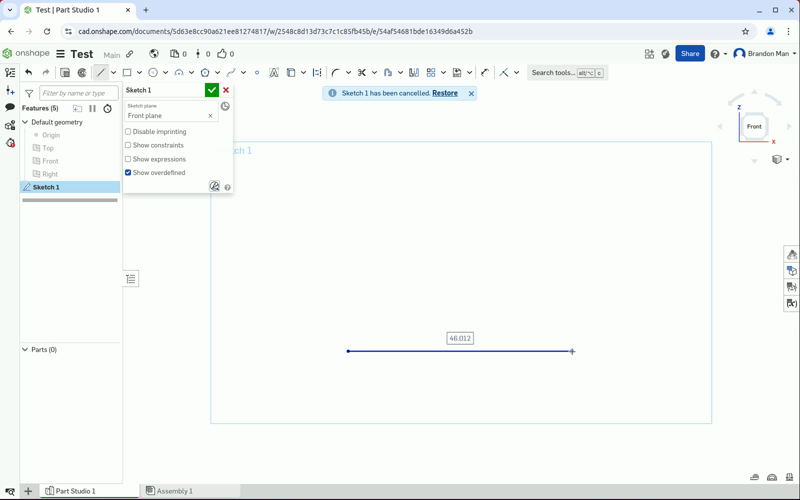
mouse_move(572, 216)
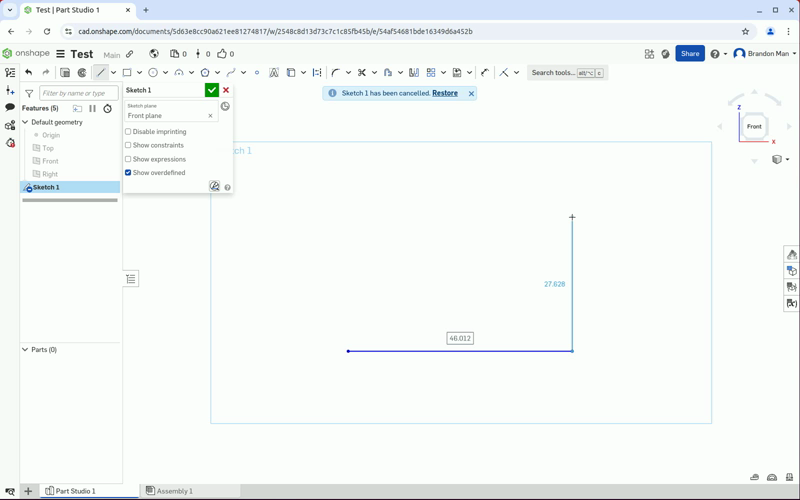
click(572, 216)
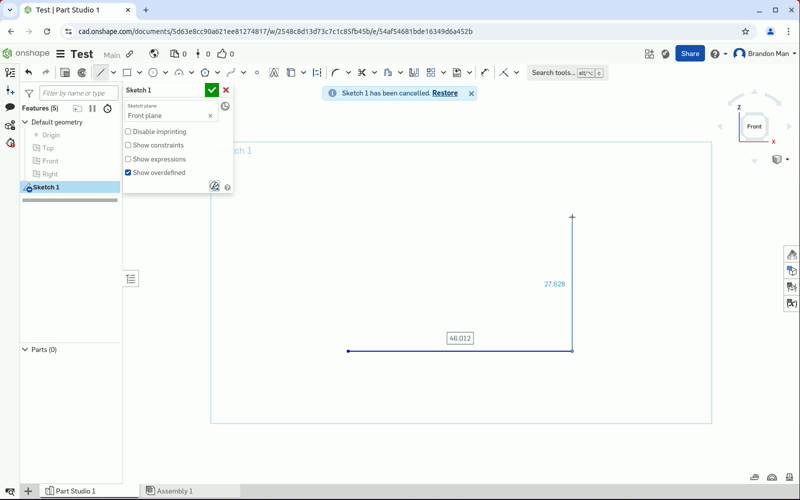
key_up(shift)
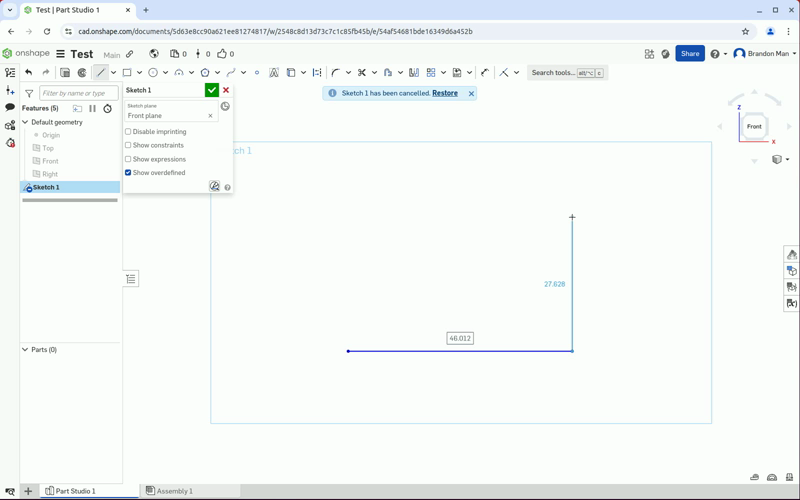
key_down(shift)
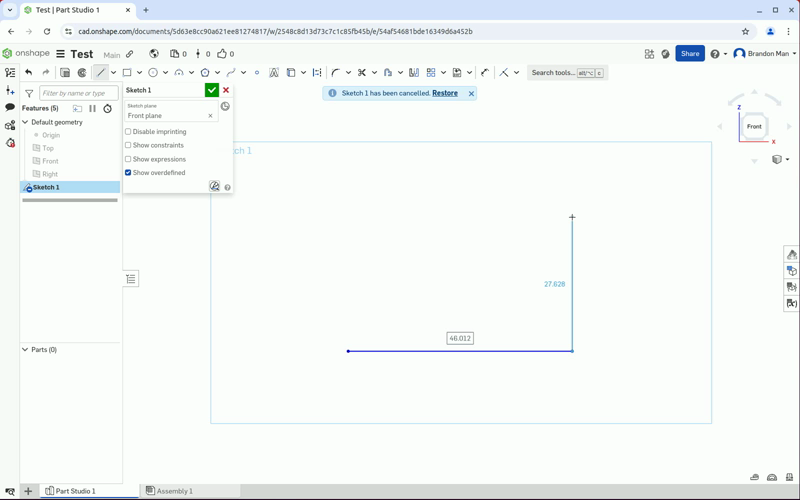
mouse_move(348, 216)
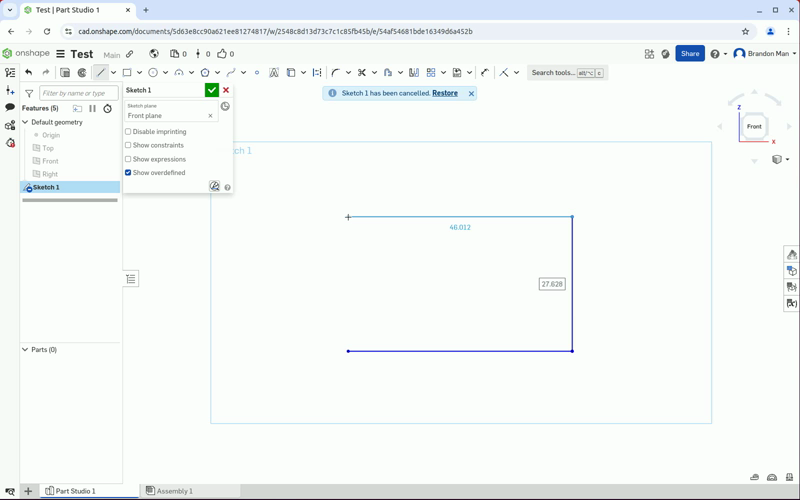
click(348, 216)
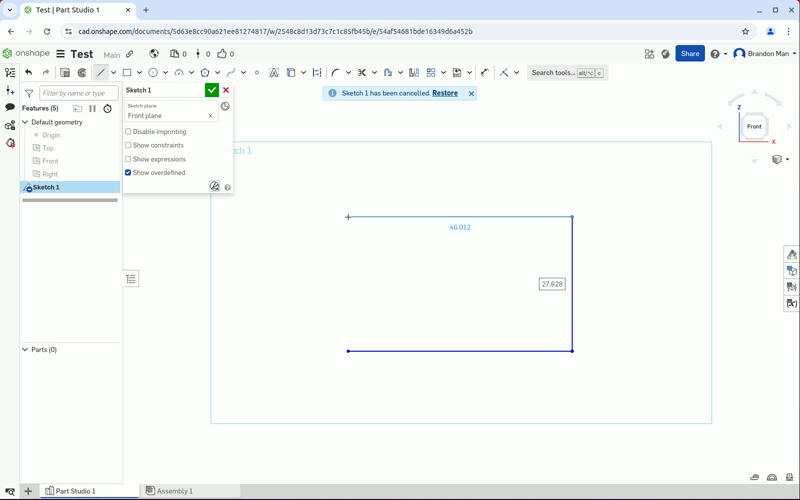
key_up(shift)
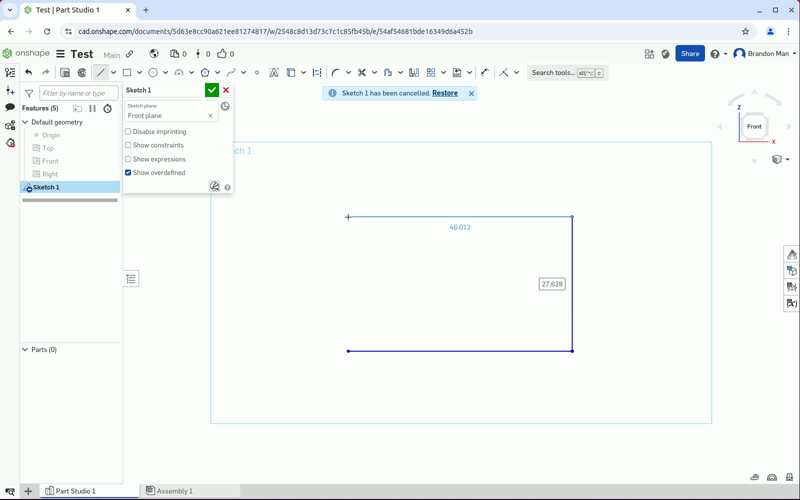
key_down(shift)
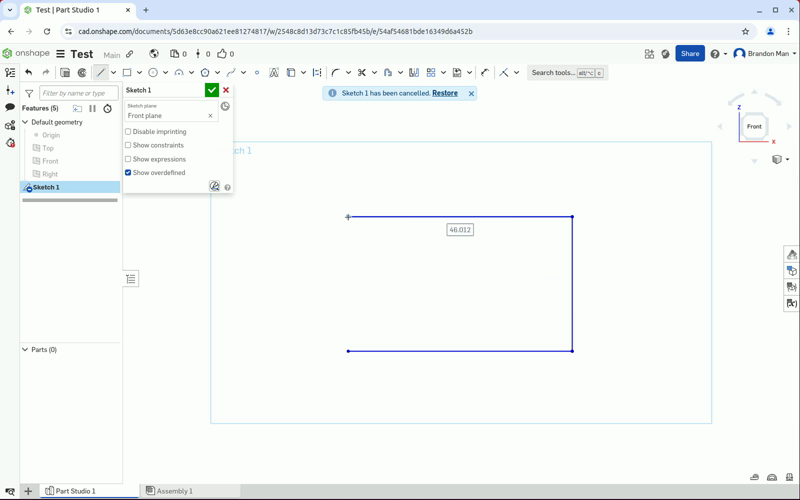
mouse_move(348, 351)
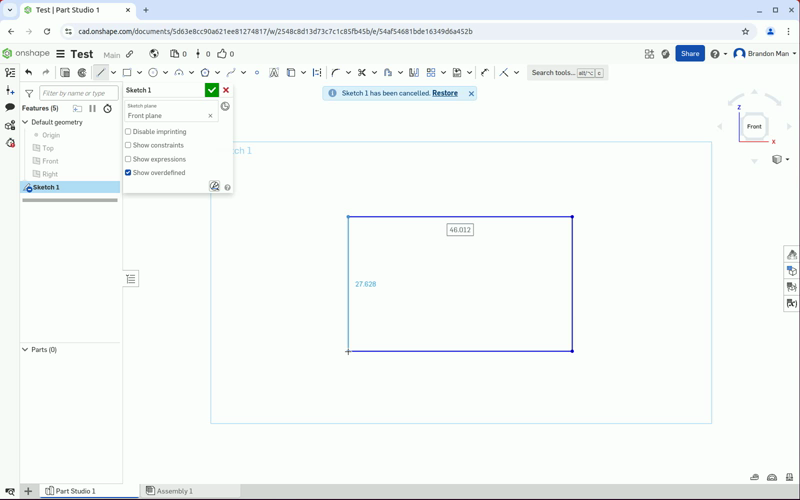
key_up(shift)
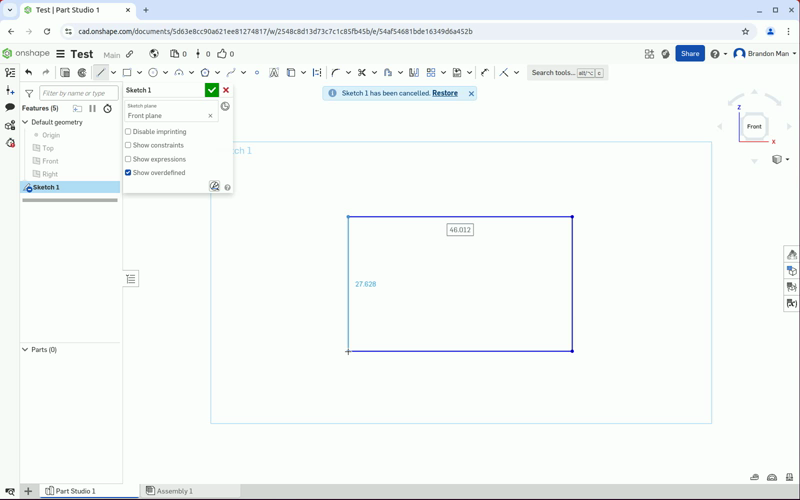
click(348, 351)
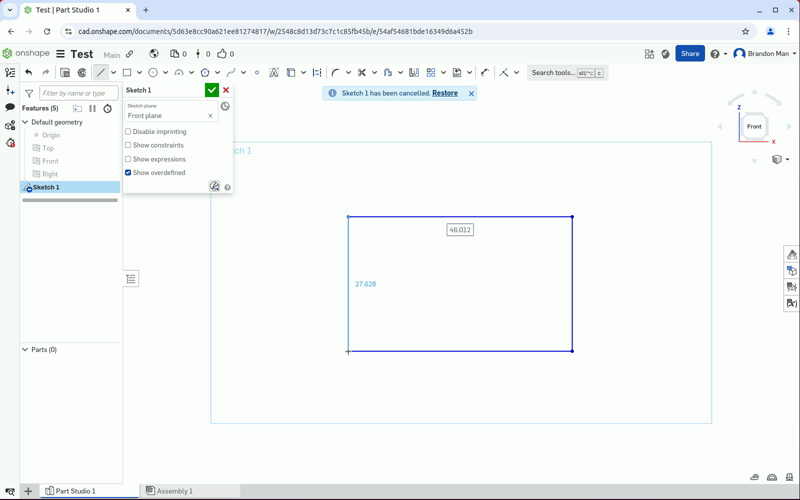
key(esc)
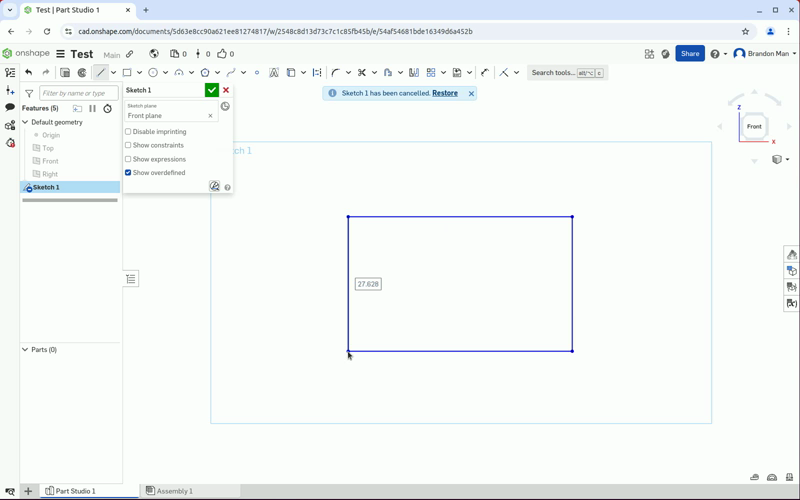
mouse_move(417, 250)
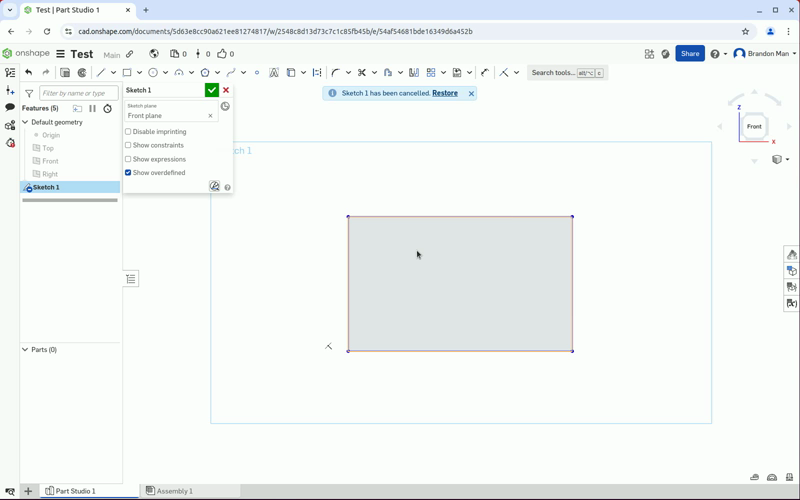
click(417, 250)
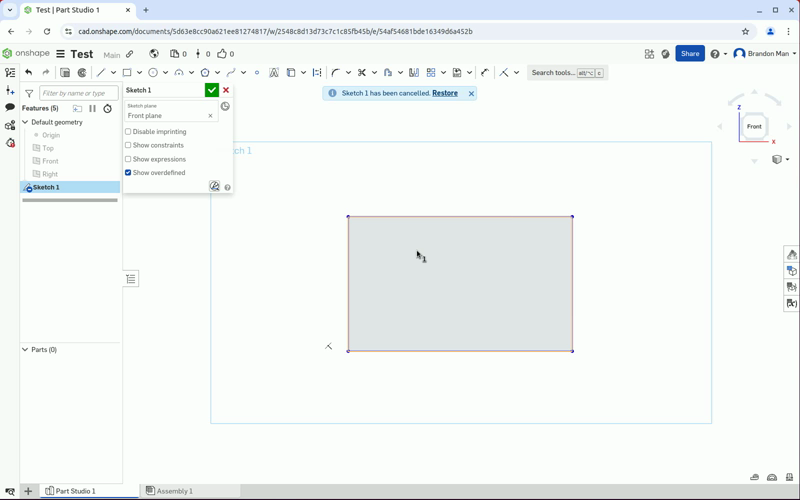
mouse_move(73, 352)
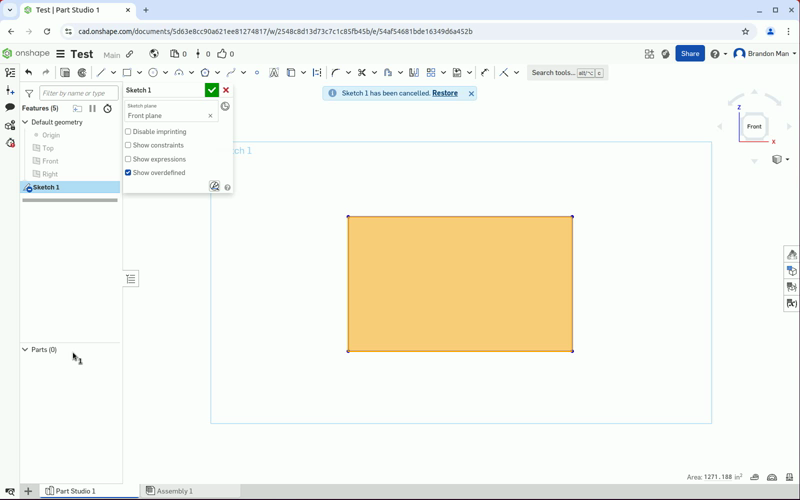
key(shift+y)
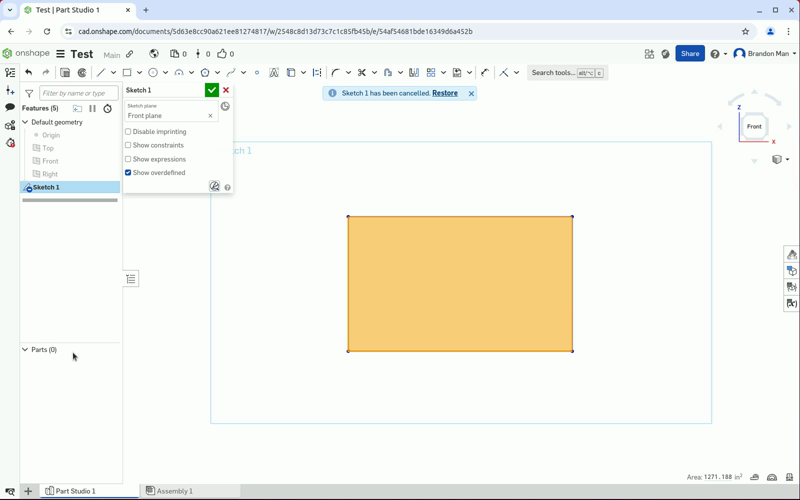
key(shift+e)
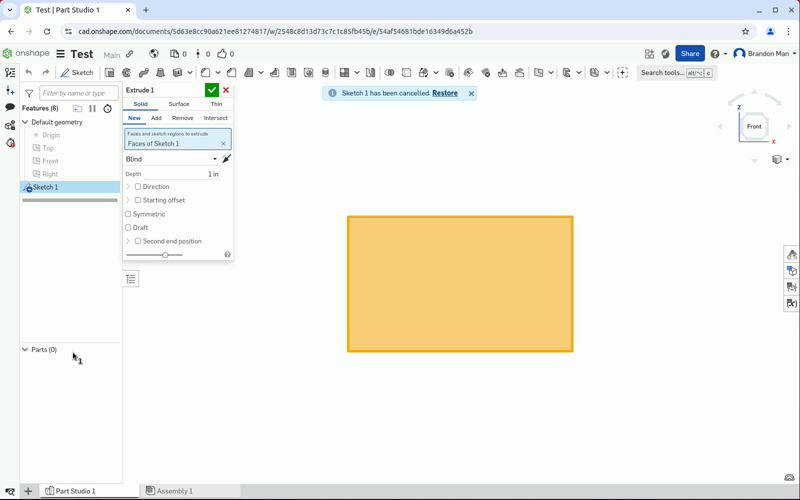
mouse_move(143, 106)
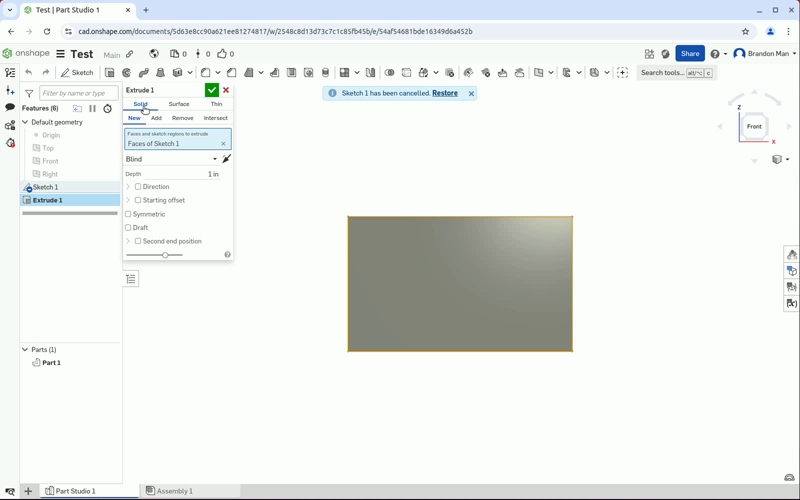
click(143, 106)
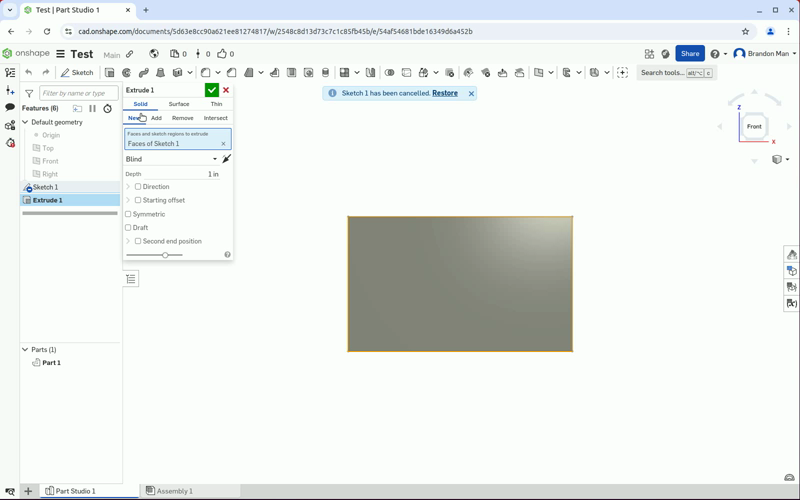
mouse_move(137, 120)
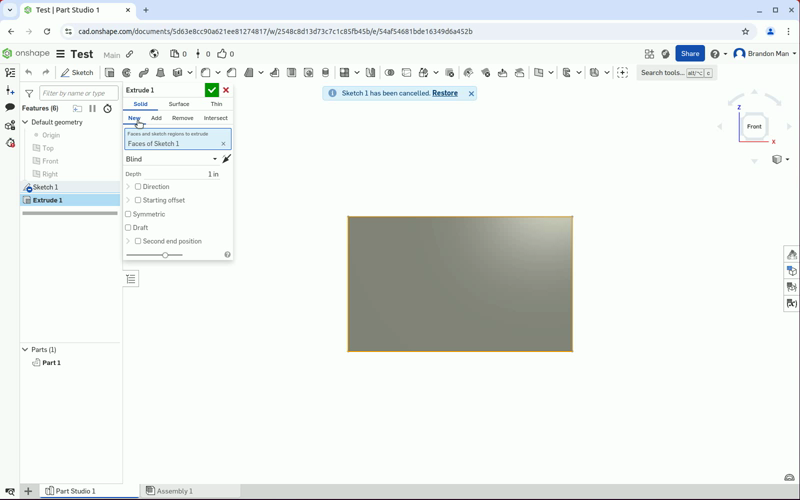
click(137, 120)
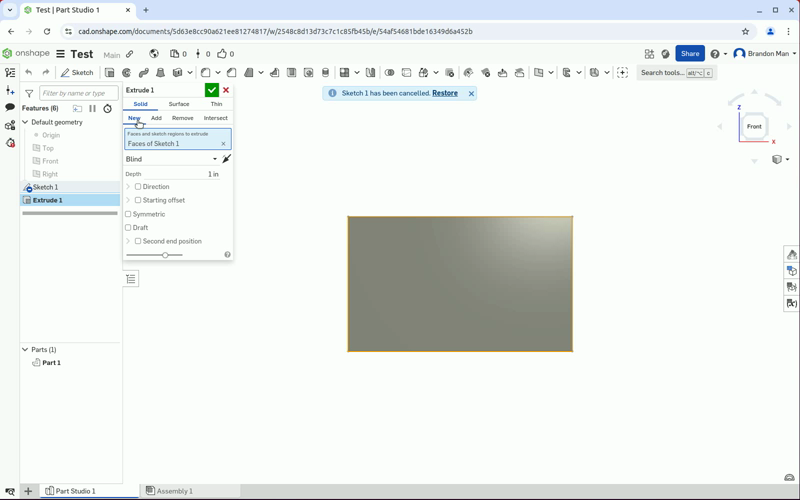
key(tab, 4)
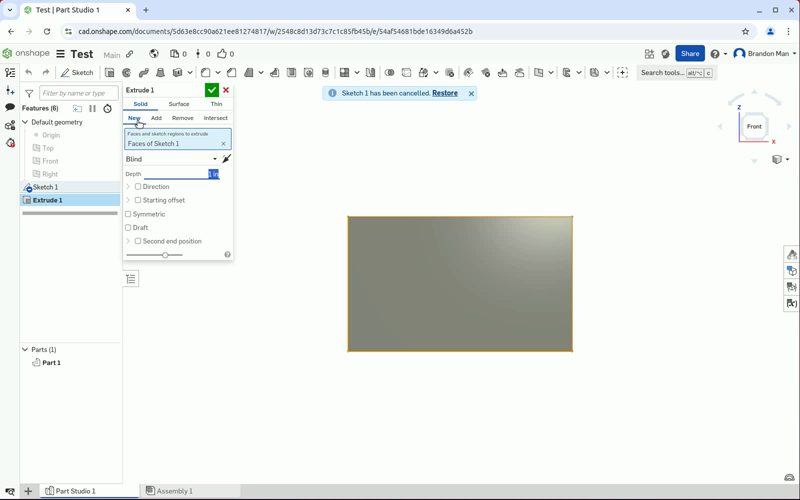
text(11.554)
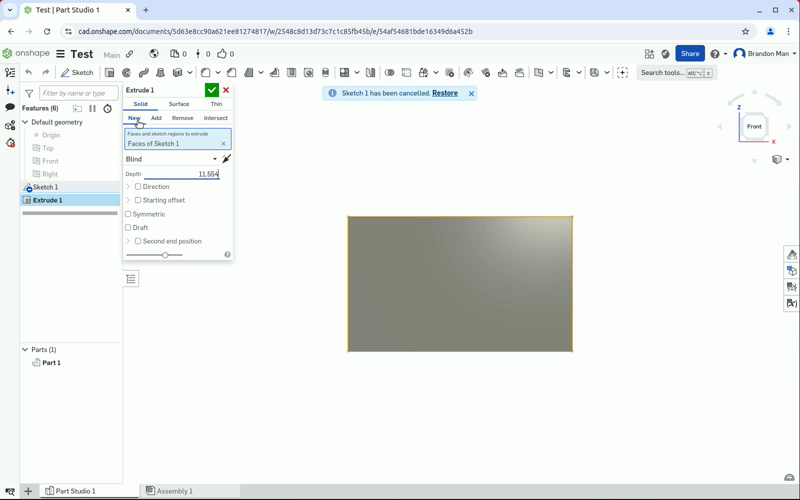
key(tab, 3)
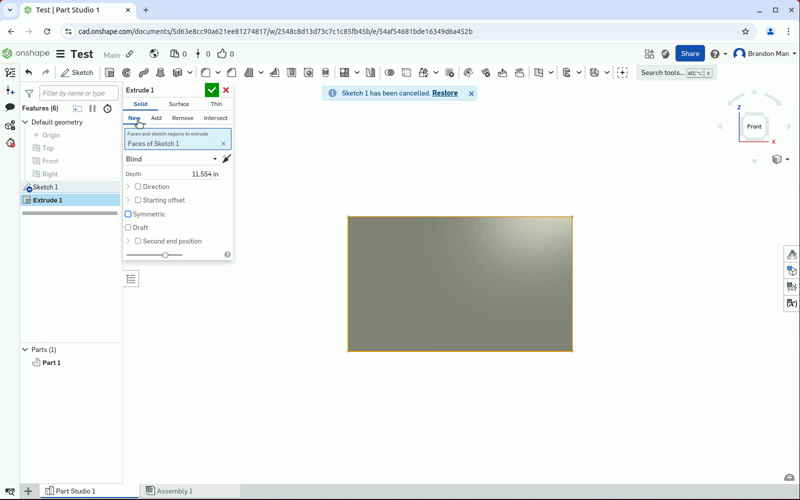
key(space)
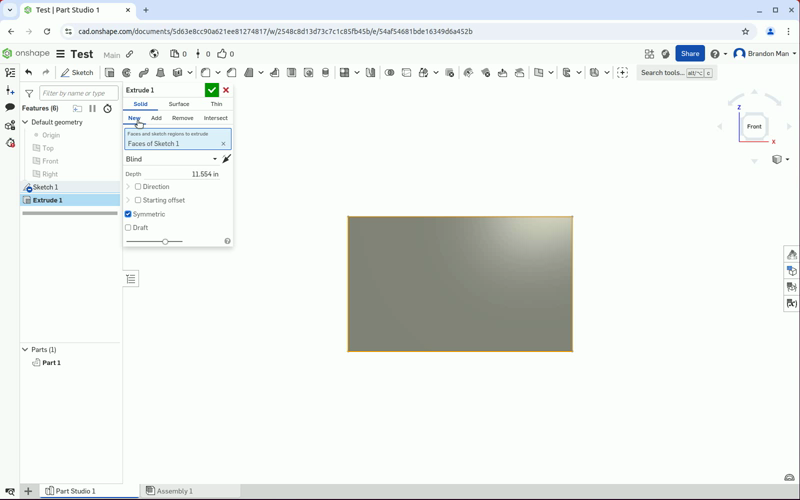
key(enter)
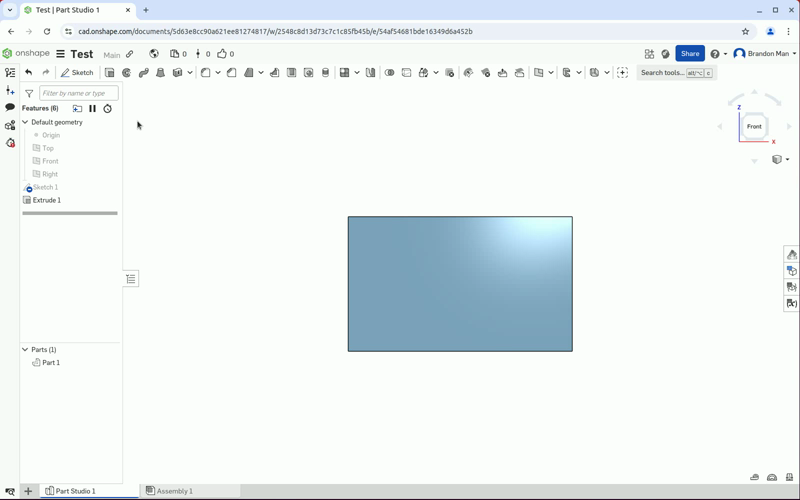
key(shift+h)
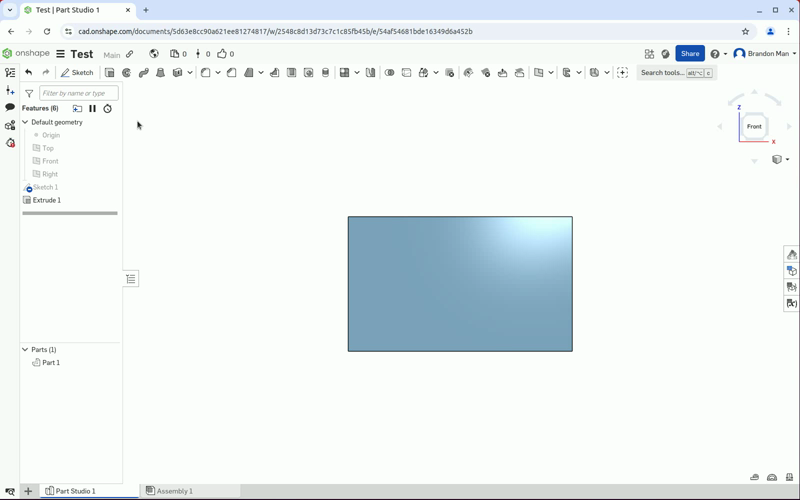
key(shift+h)
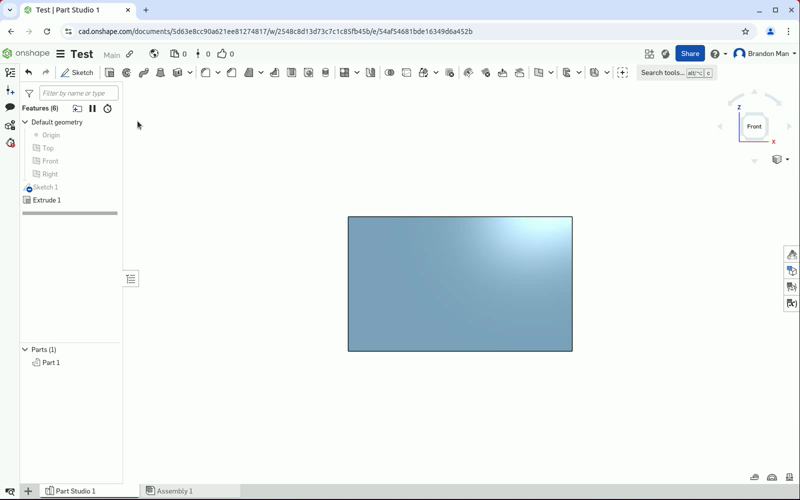
mouse_move(73, 189)
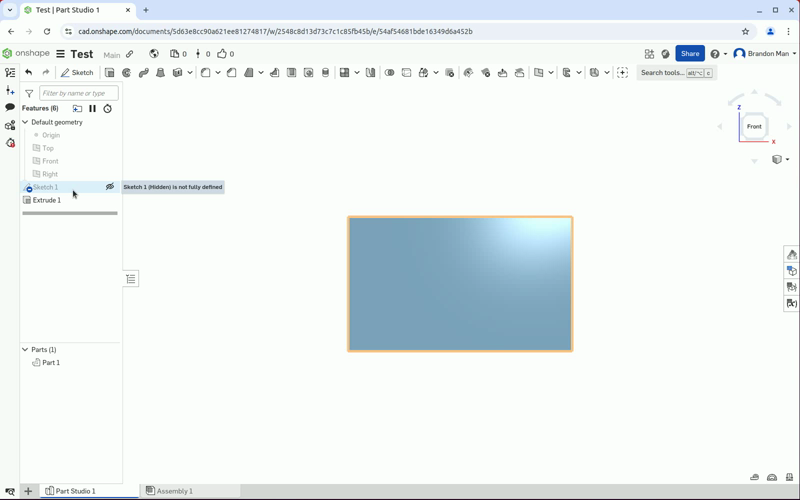
click(73, 189)
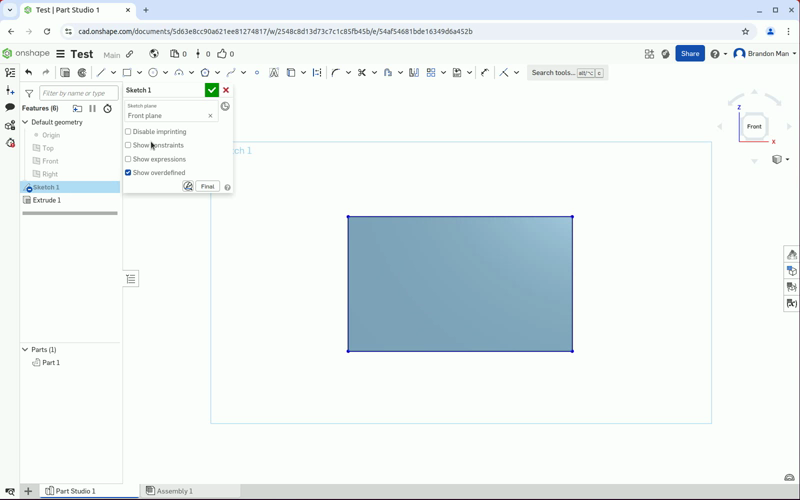
mouse_move(229, 92)
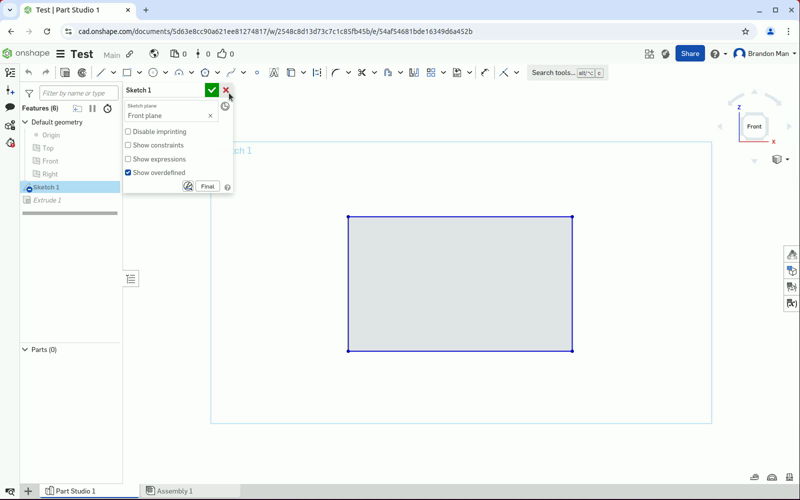
click(229, 92)
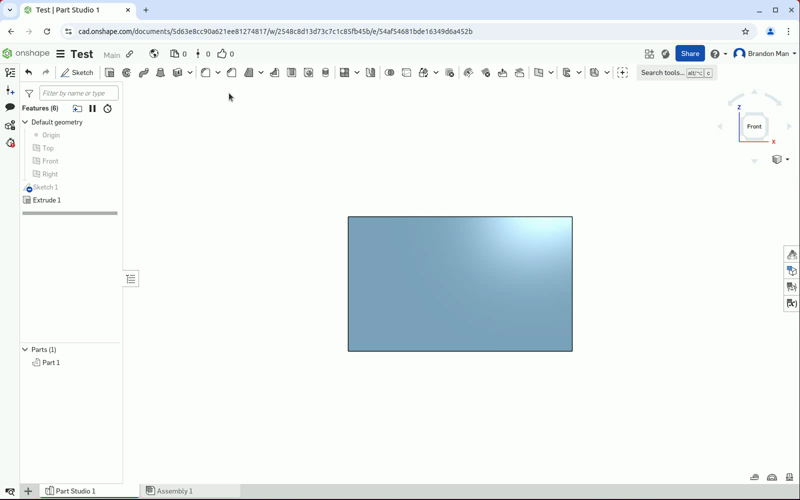
mouse_move(541, 75)
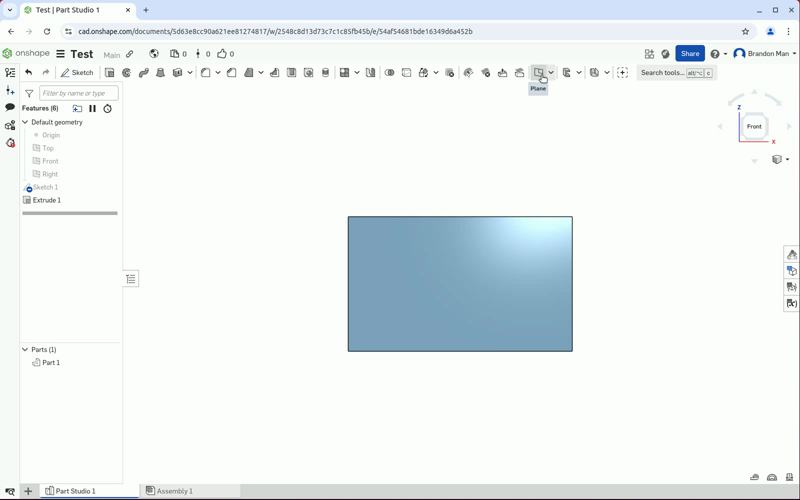
click(541, 75)
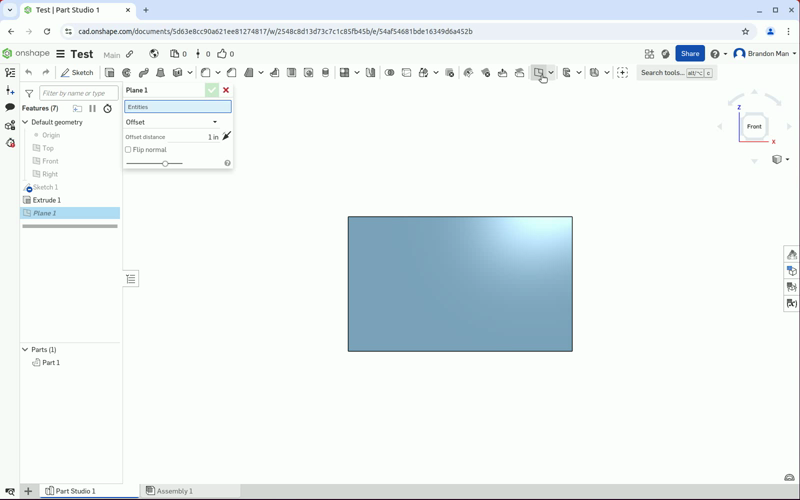
mouse_move(73, 163)
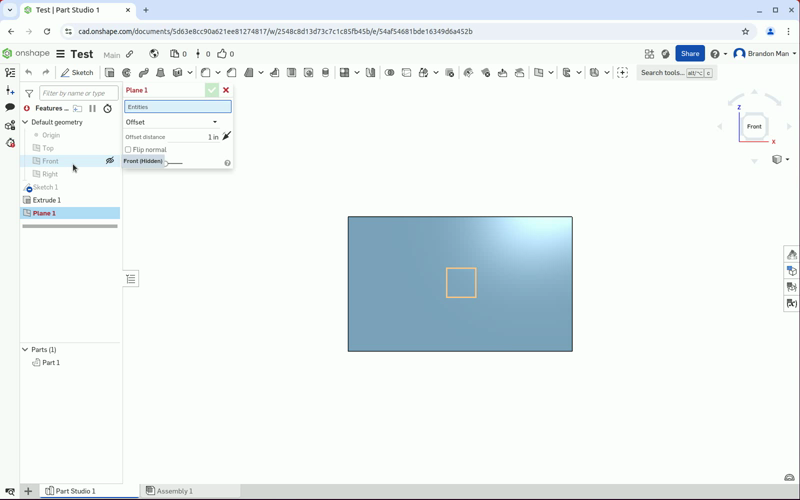
click(73, 163)
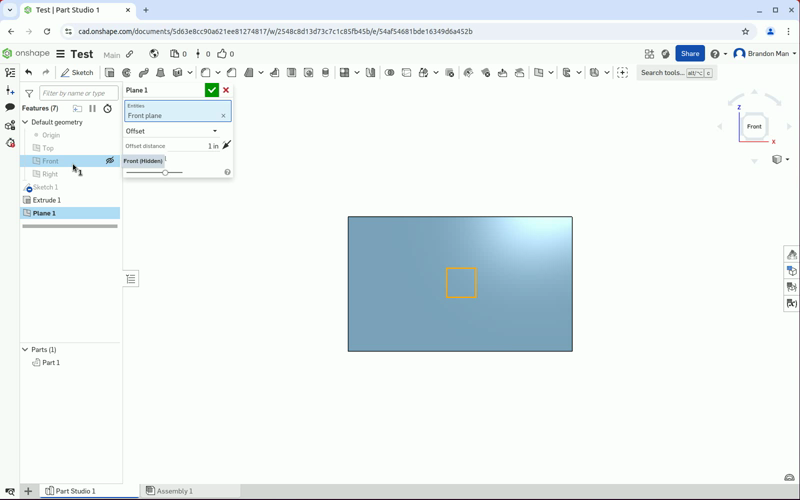
key(tab, 2)
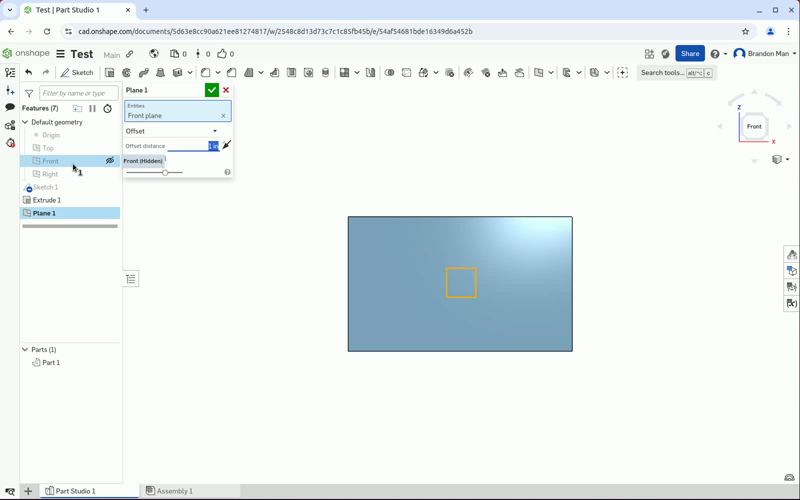
text(5.792)
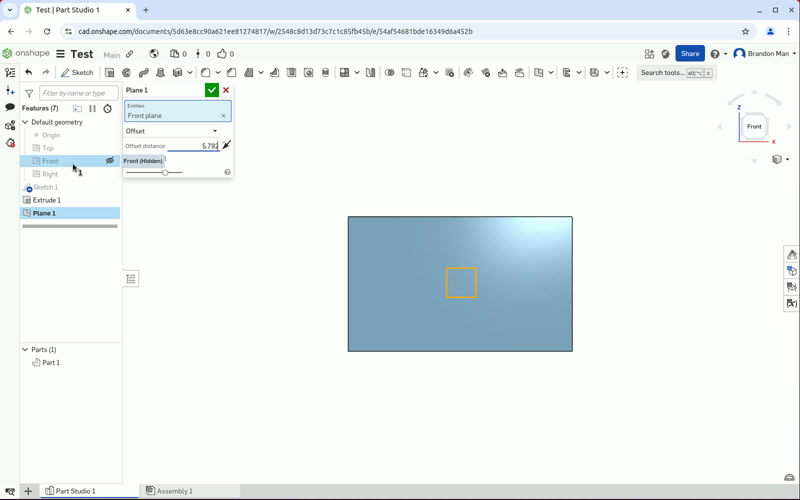
key(enter, 2)
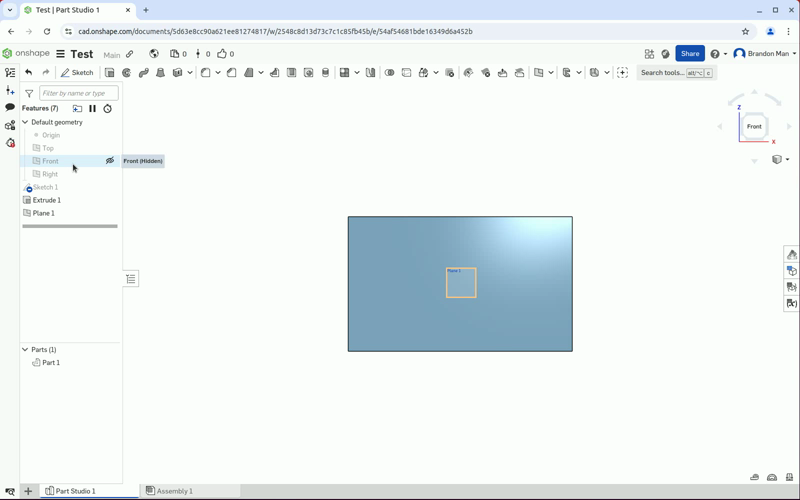
key(shift+s)
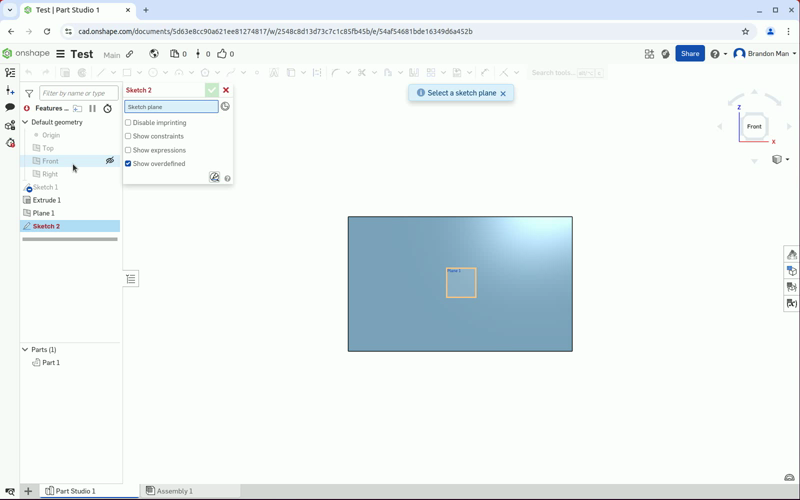
mouse_move(73, 215)
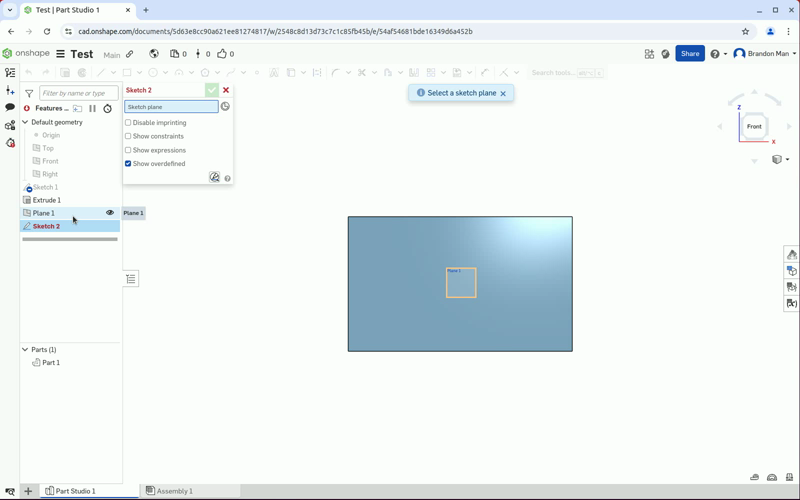
click(73, 215)
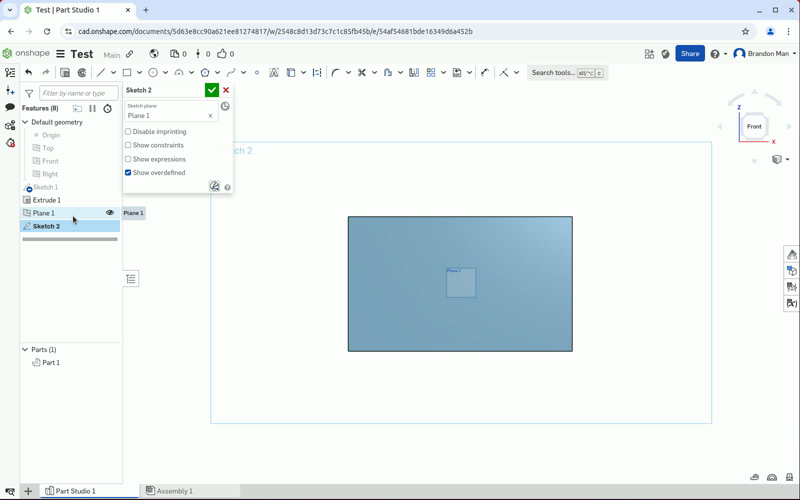
mouse_move(73, 352)
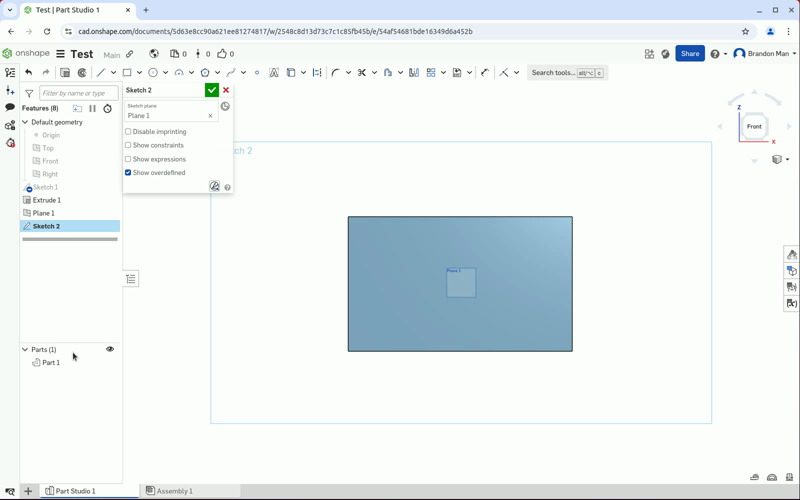
key(y)
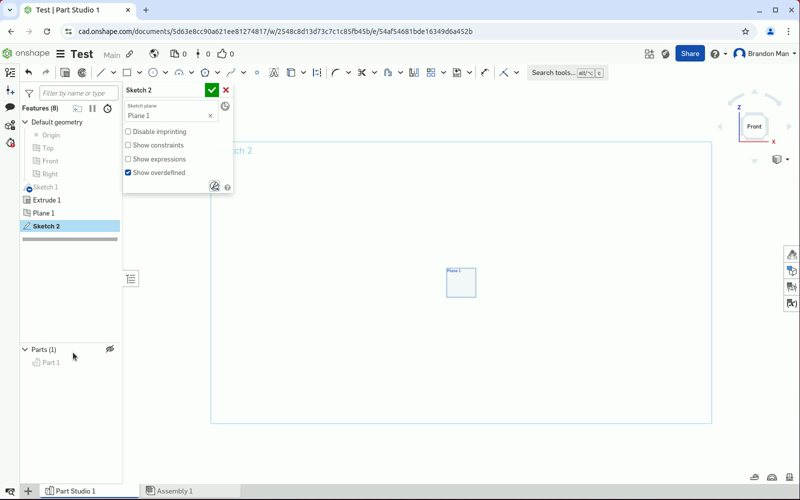
key(c)
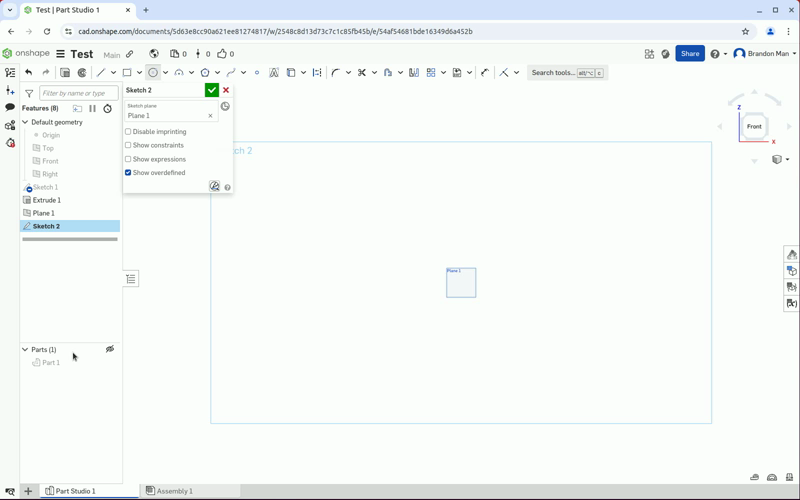
key_down(shift)
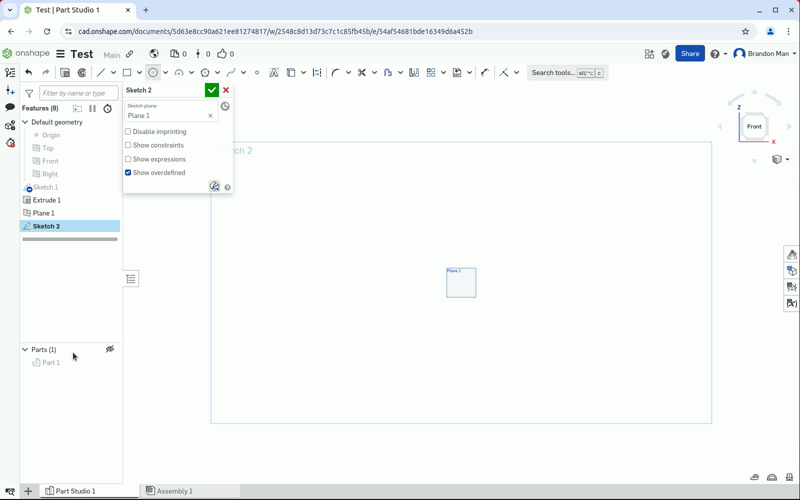
mouse_move(461, 282)
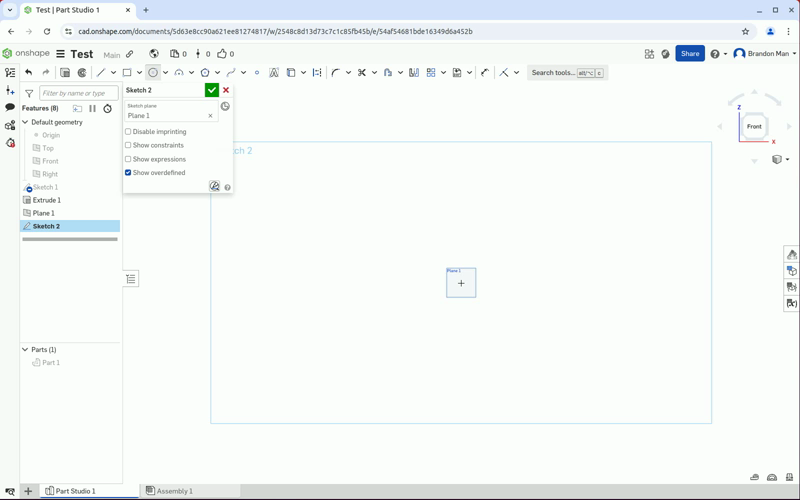
click(461, 282)
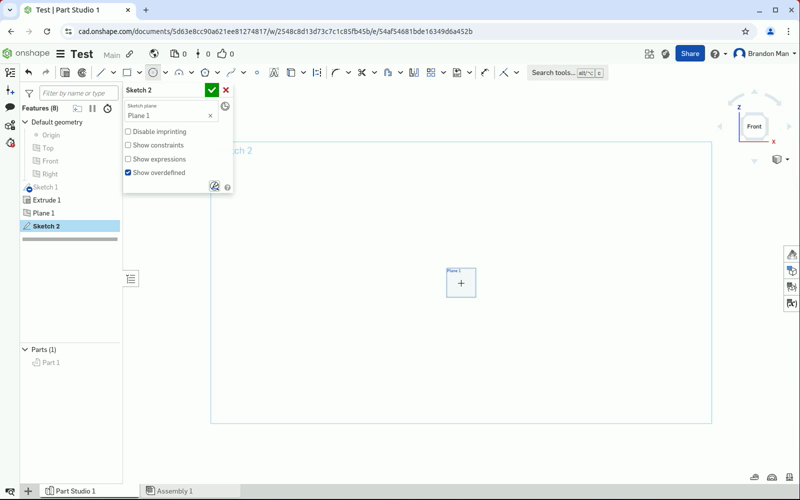
key_up(shift)
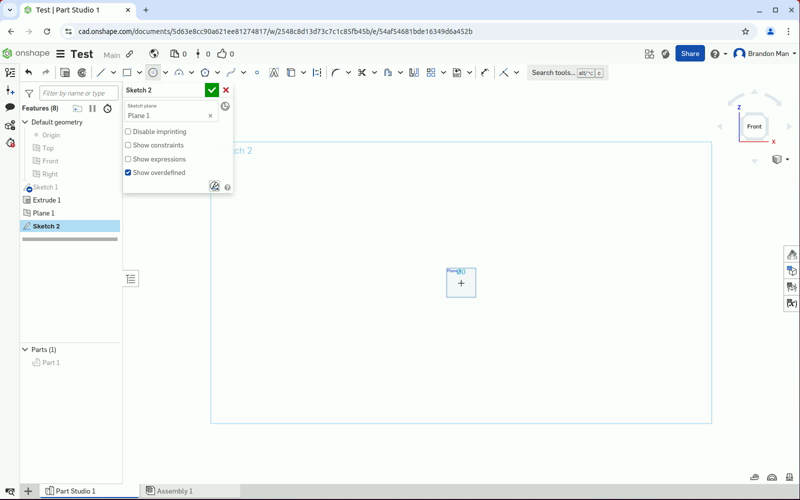
mouse_move(485, 282)
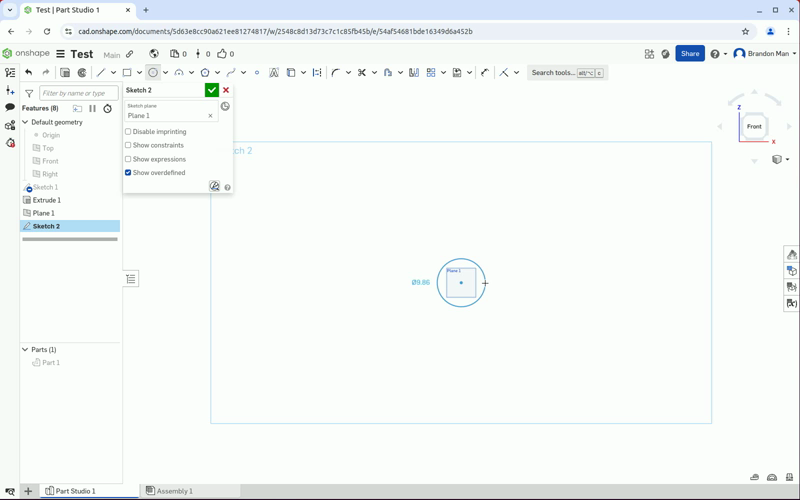
click(485, 282)
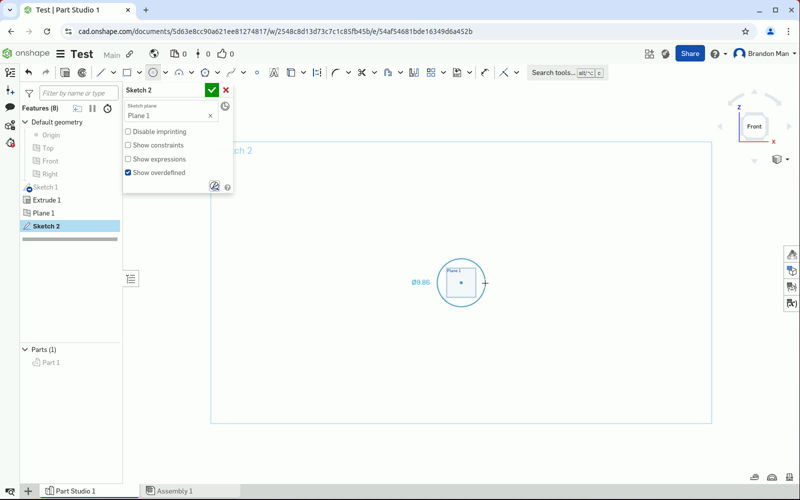
key(esc)
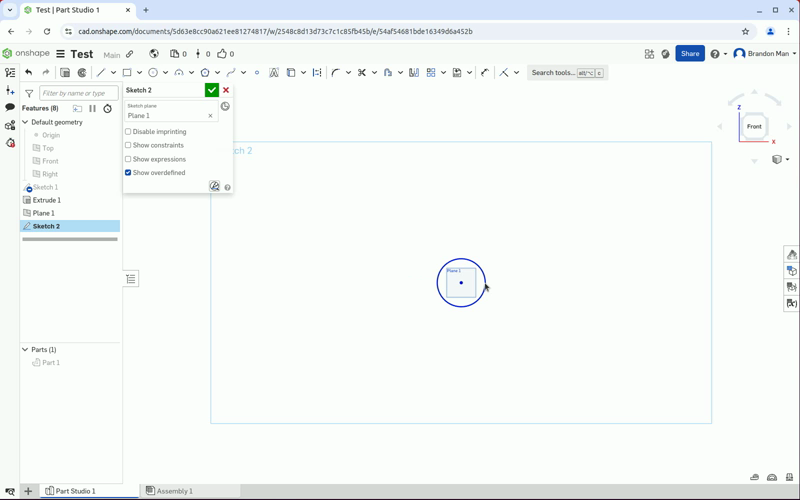
mouse_move(452, 267)
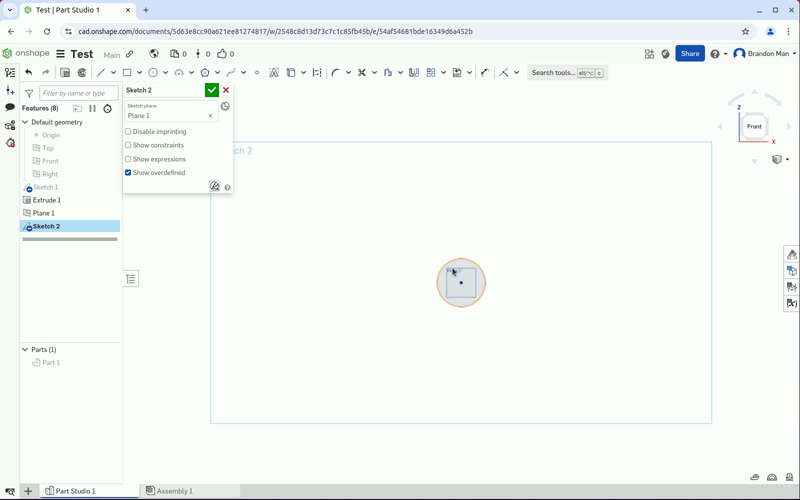
click(452, 267)
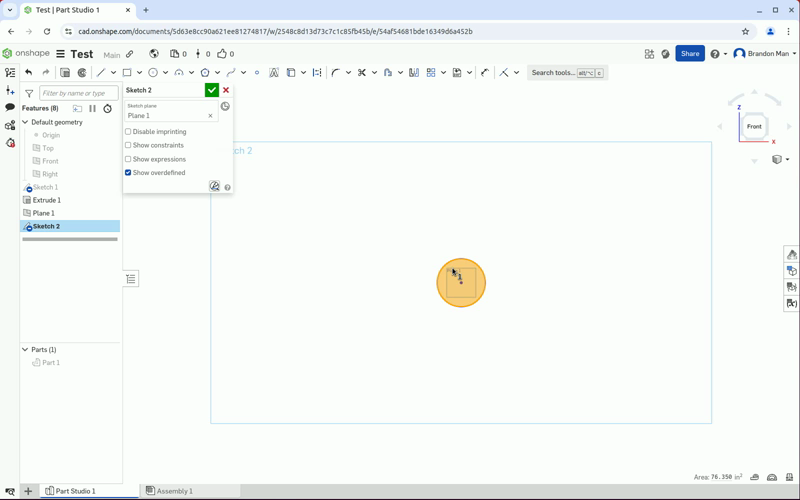
mouse_move(73, 352)
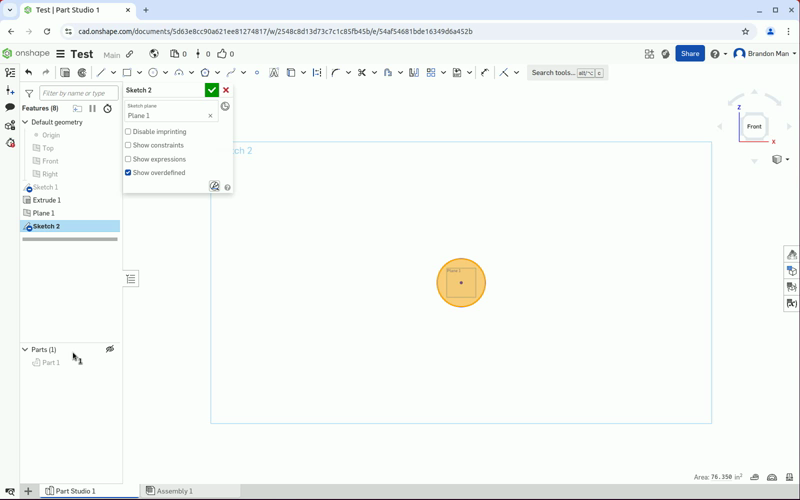
key(shift+y)
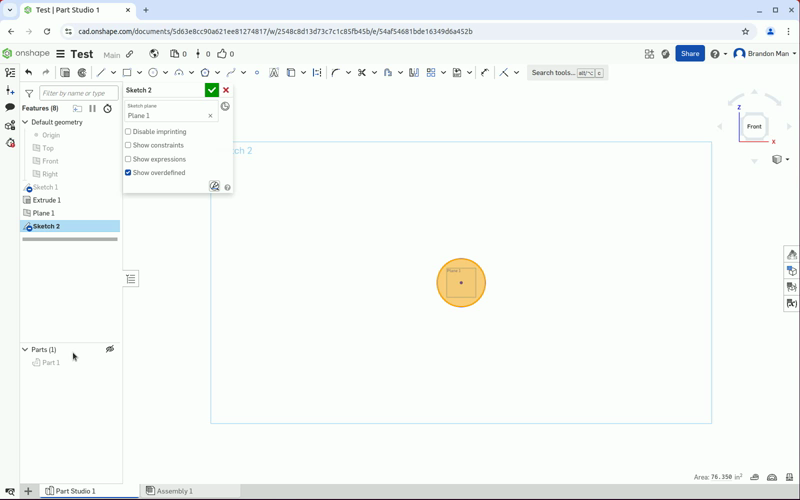
key(shift+e)
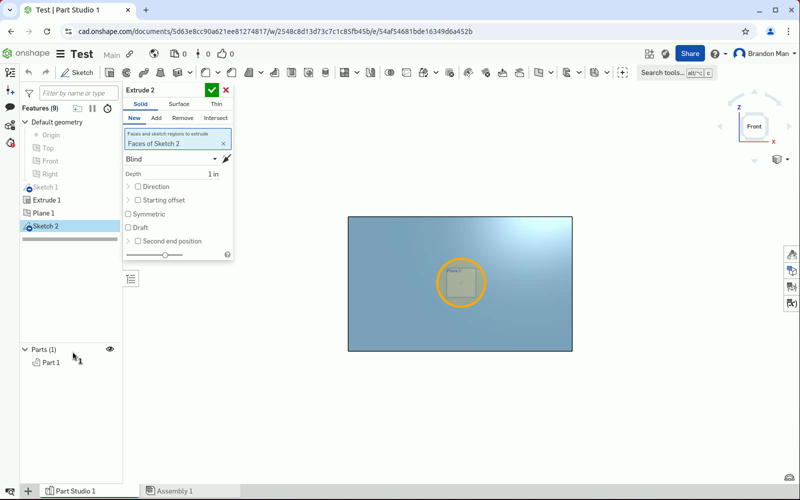
mouse_move(143, 106)
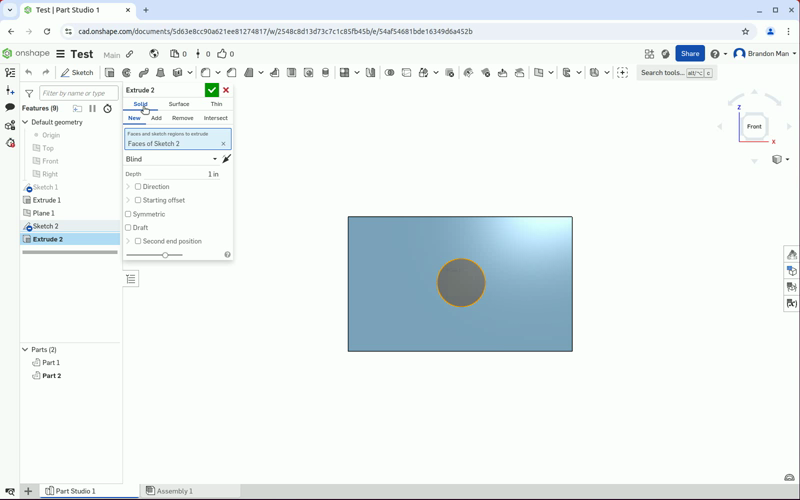
click(143, 106)
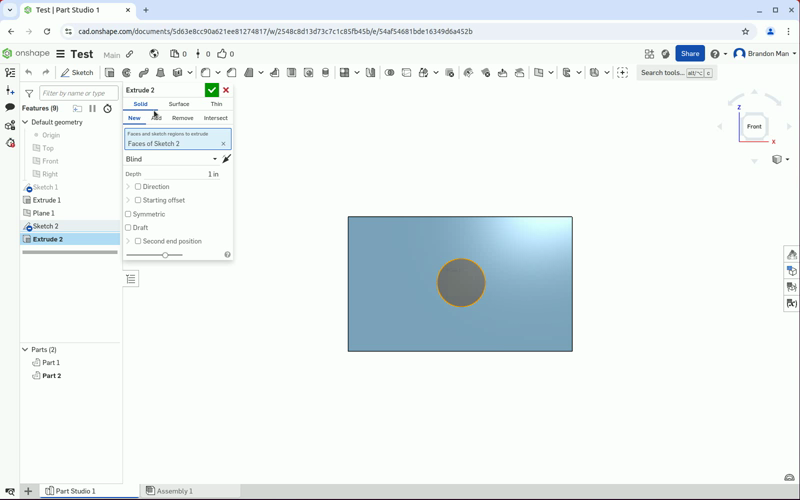
mouse_move(186, 120)
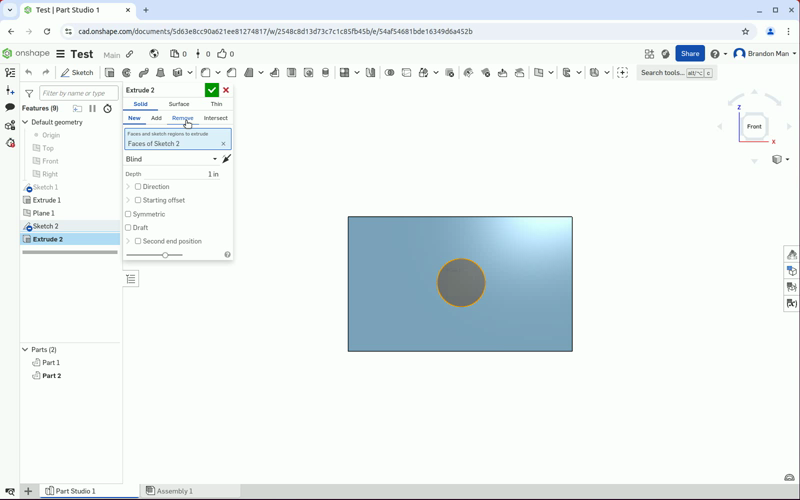
click(186, 120)
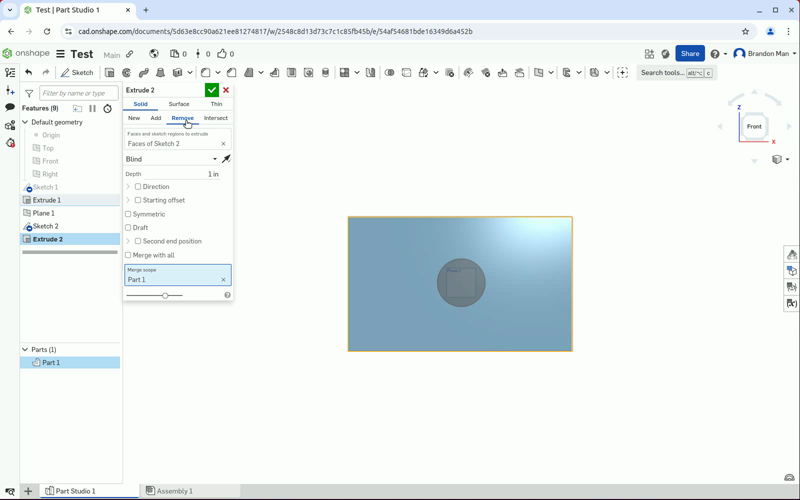
key(tab, 4)
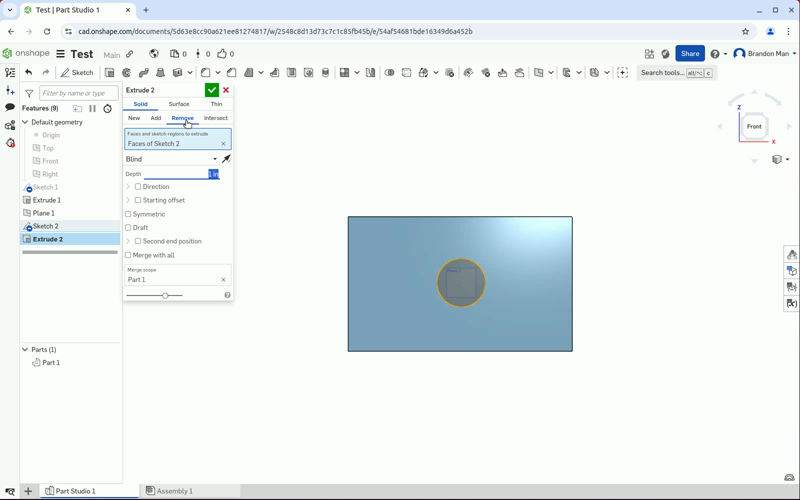
text(11.554)
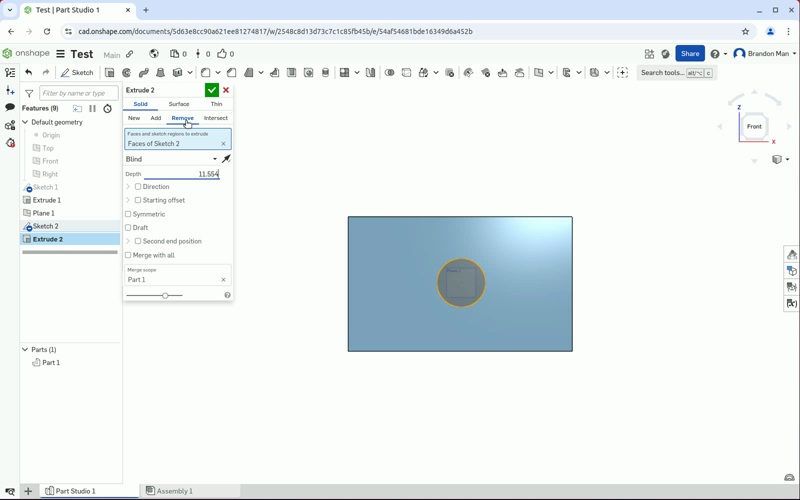
key(tab, 6)
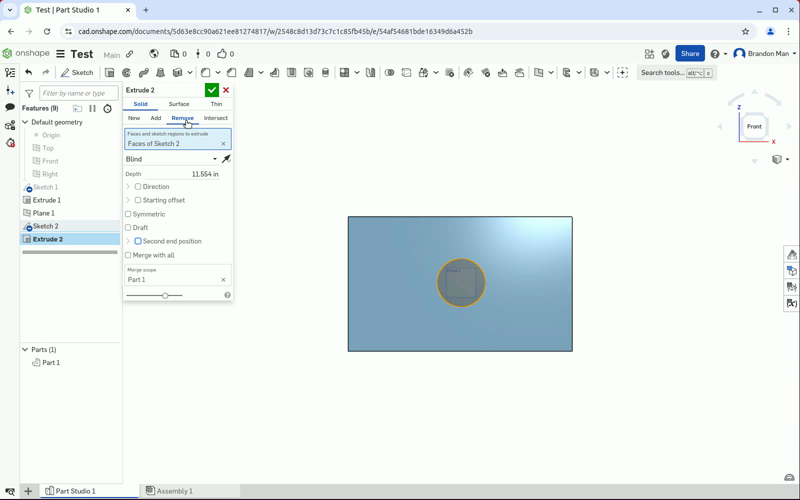
key(space)
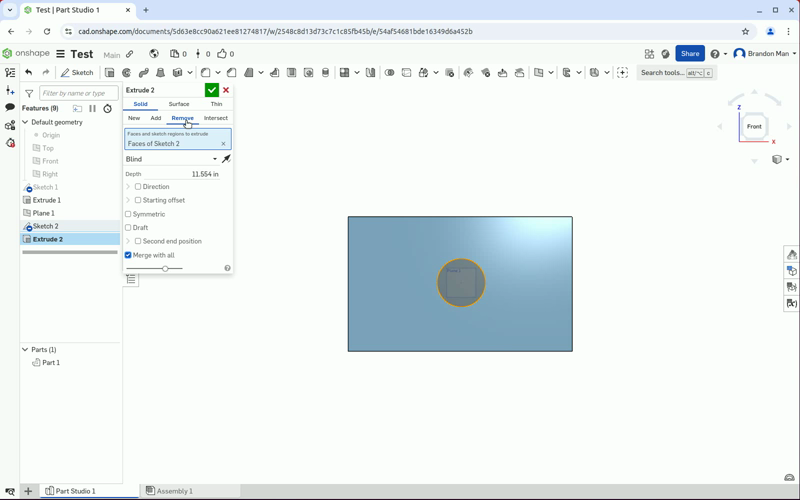
key(enter)
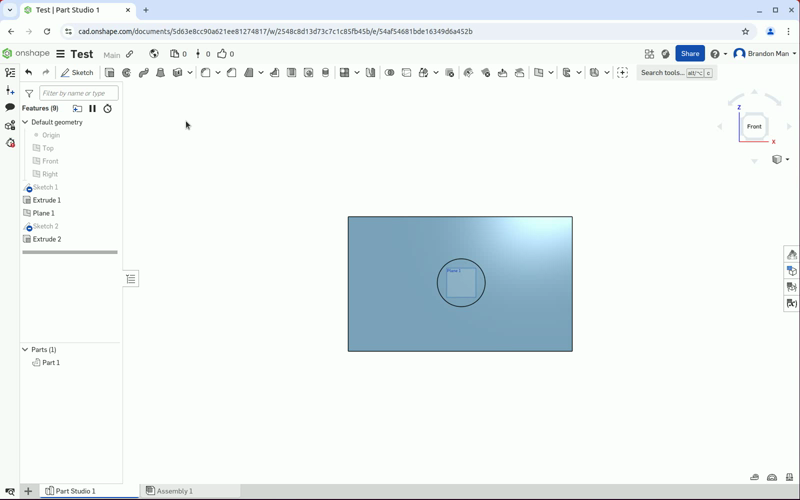
key(shift+h)
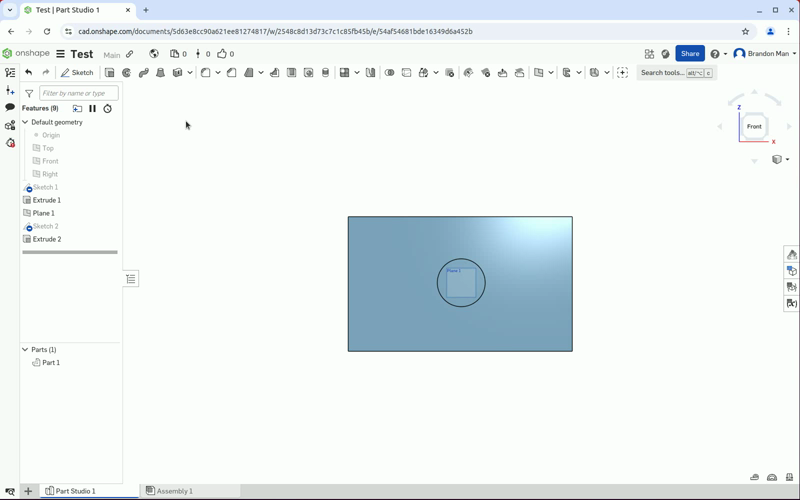
key(shift+h)
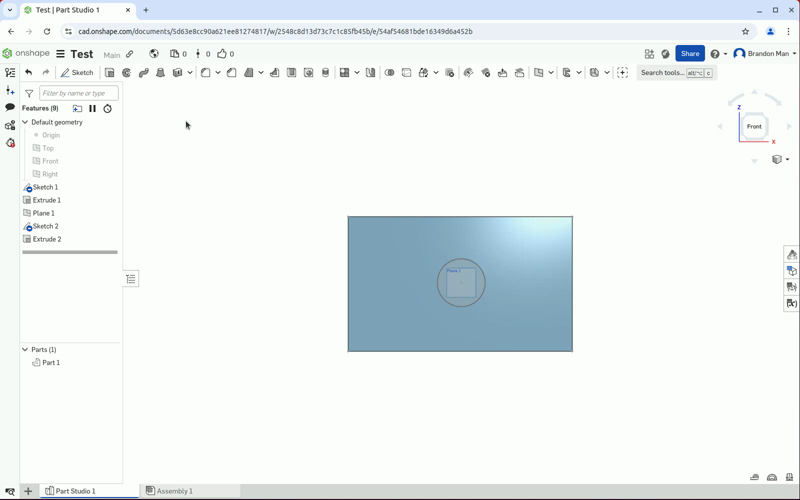
key(shift+7)
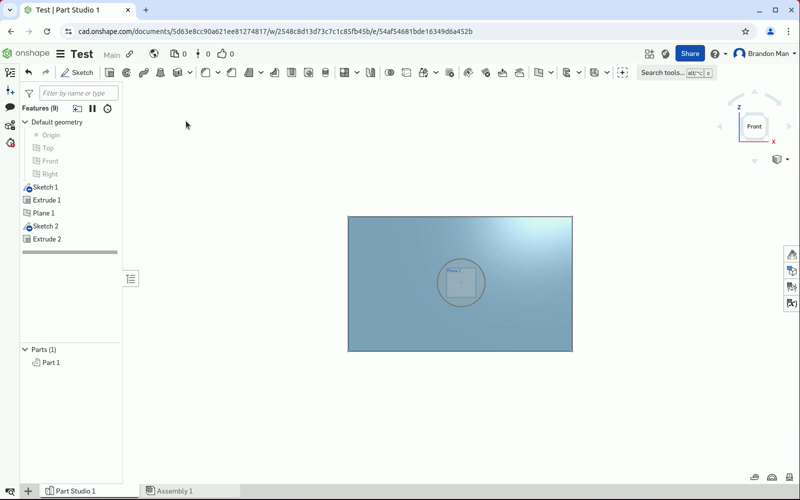
key(left, 2)
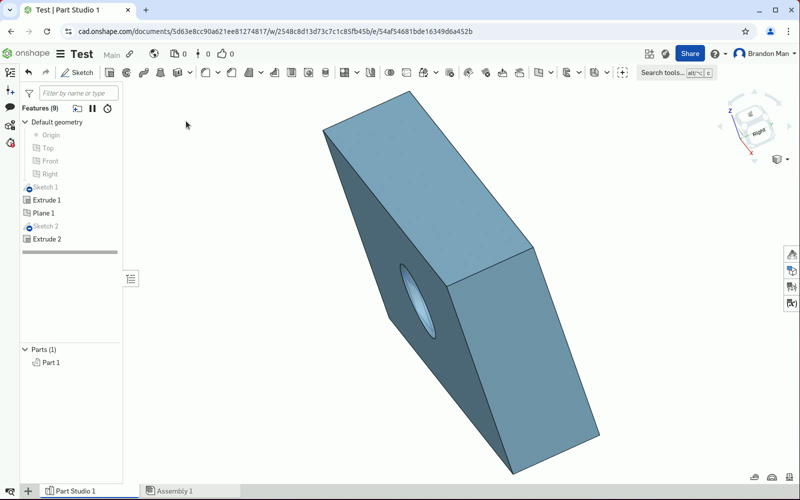
key(down, 2)
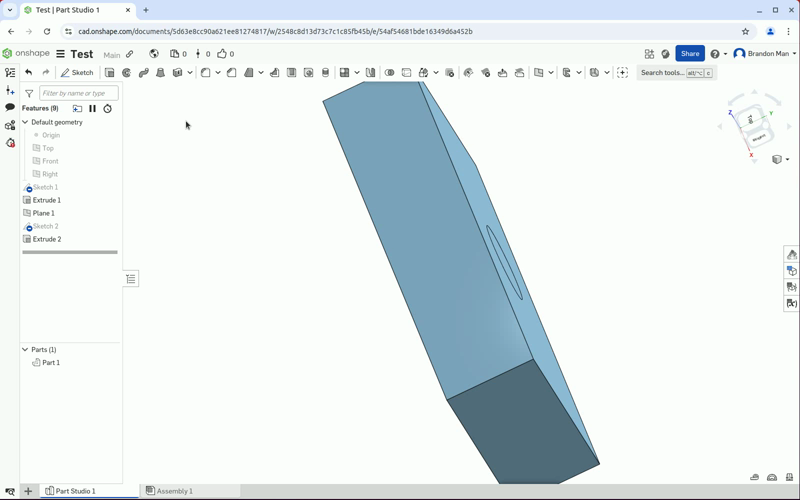
key(up, 2)
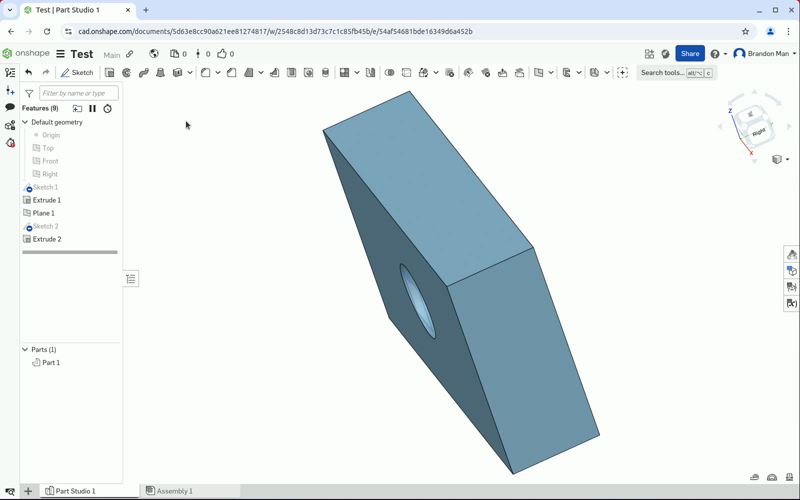
key(right, 2)
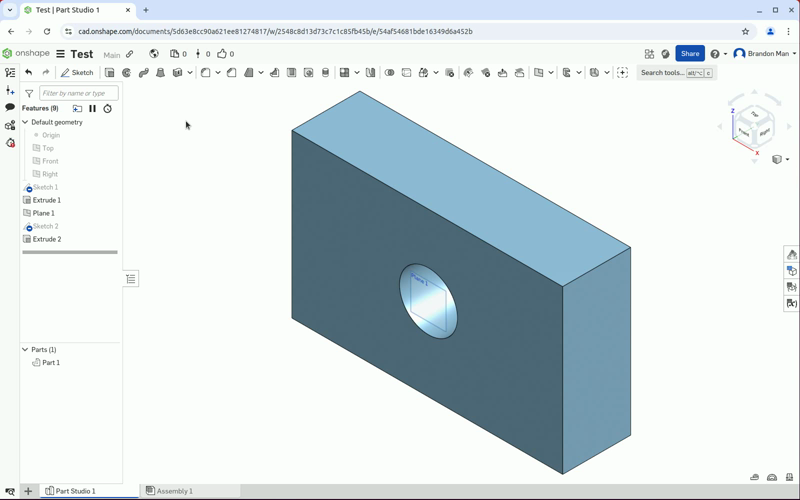
mouse_move(73, 189)
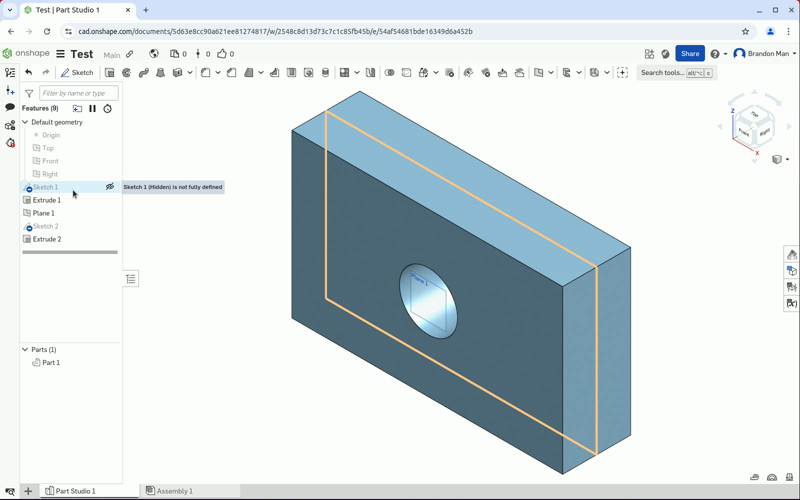
click(73, 189)